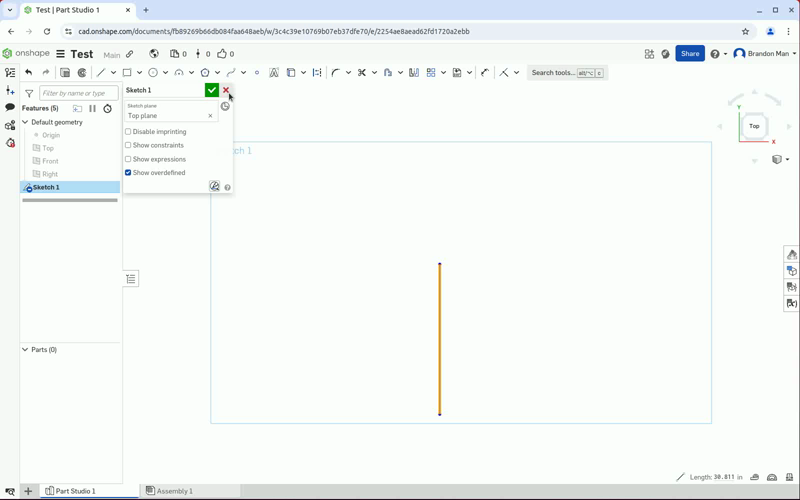
key(shift+h)
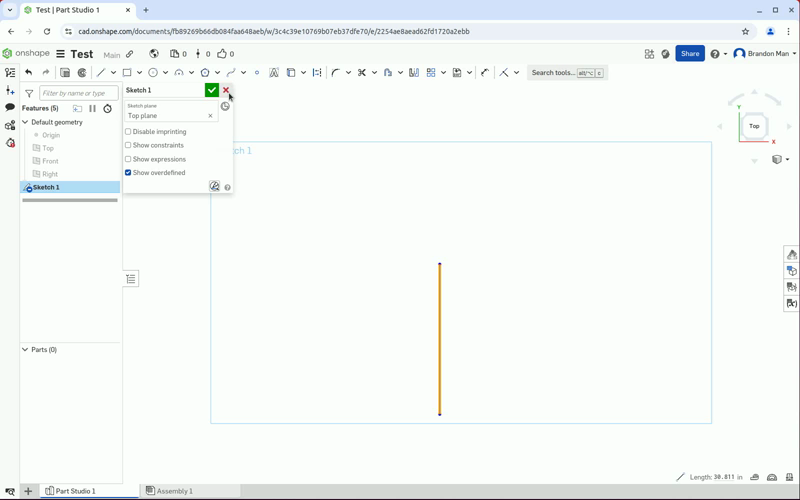
key(shift+s)
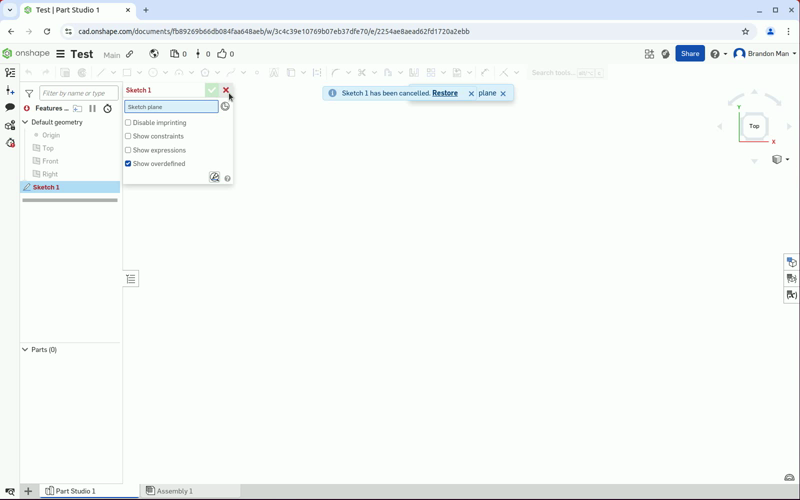
mouse_move(73, 150)
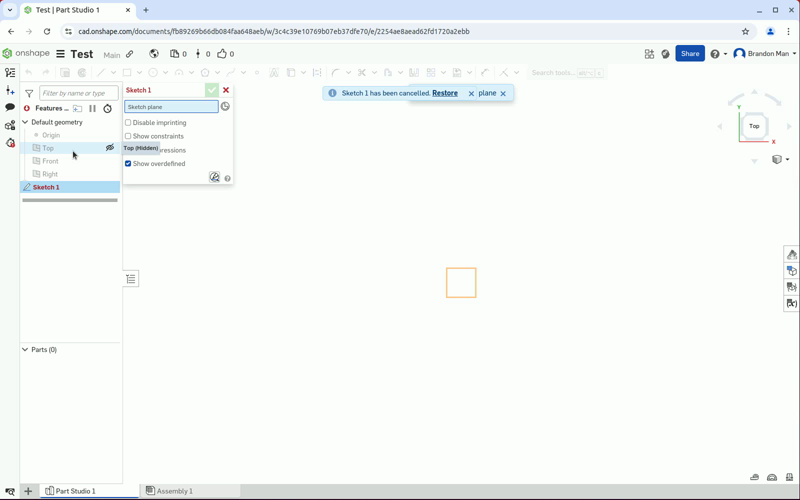
click(73, 150)
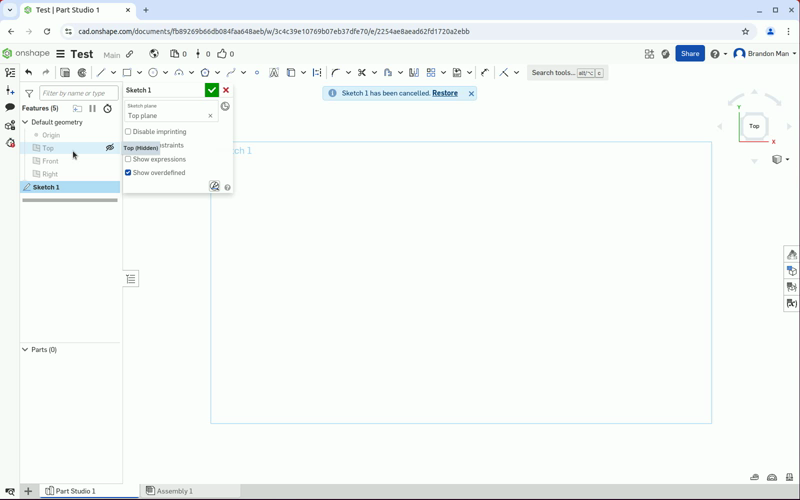
mouse_move(73, 352)
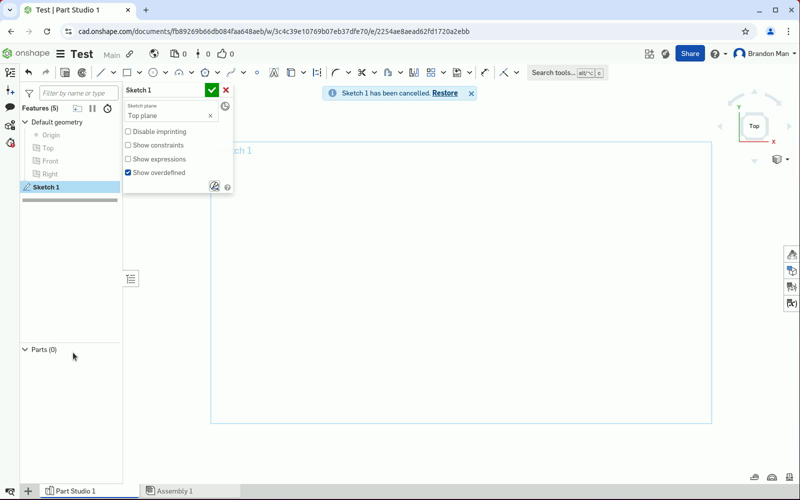
key(y)
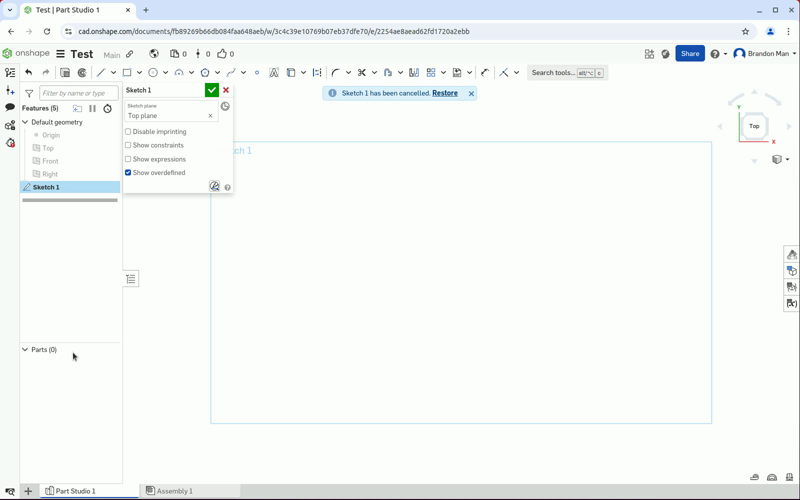
key(l)
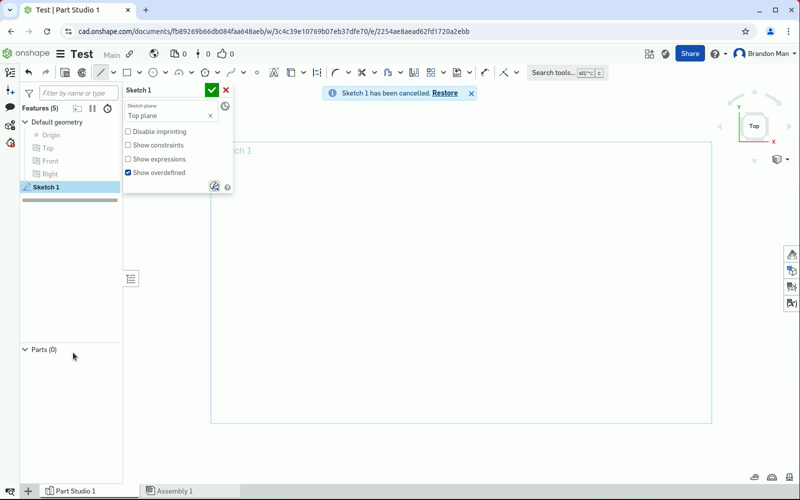
key_down(shift)
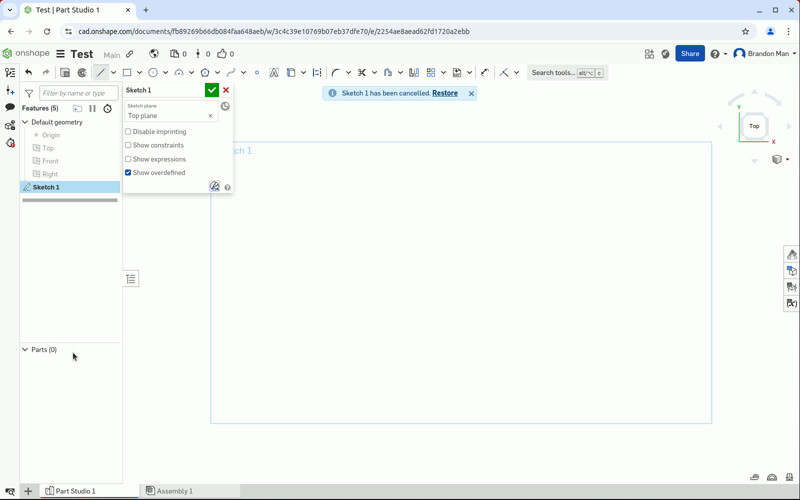
mouse_move(423, 316)
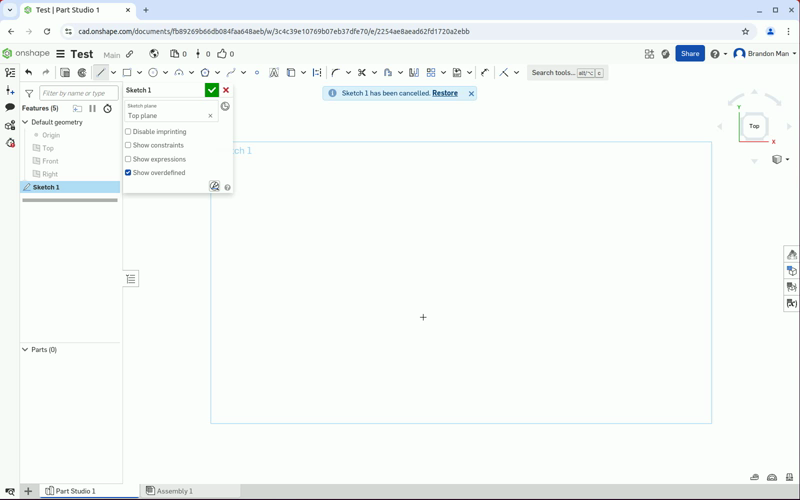
click(423, 316)
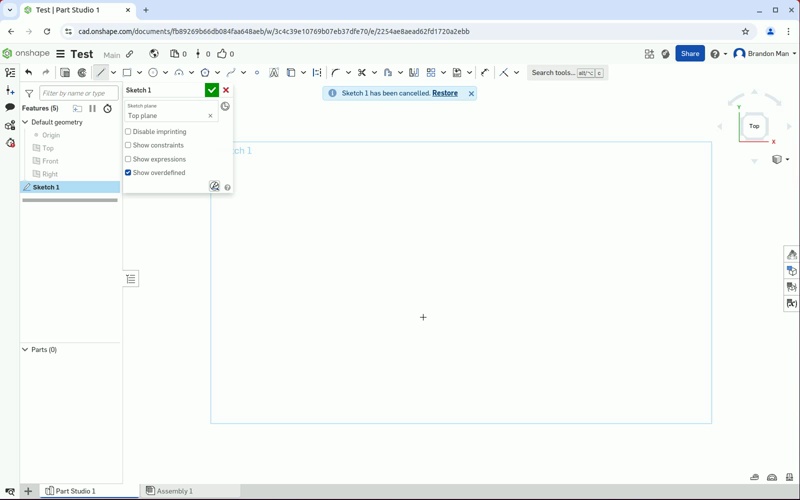
key_up(shift)
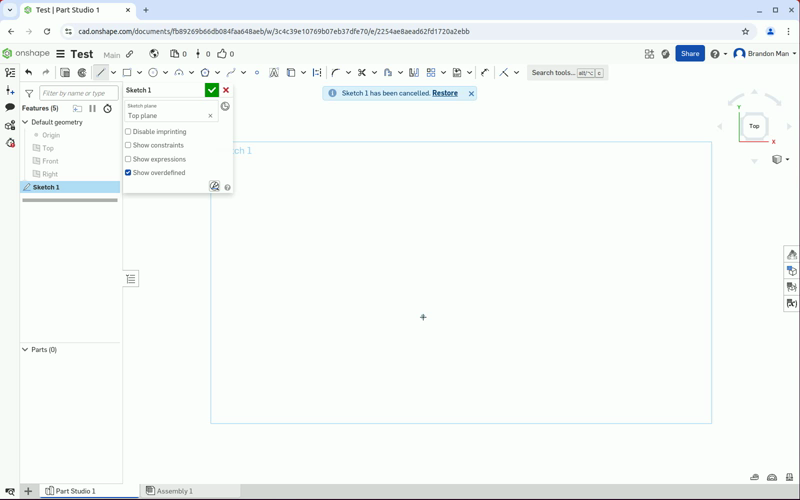
key_down(shift)
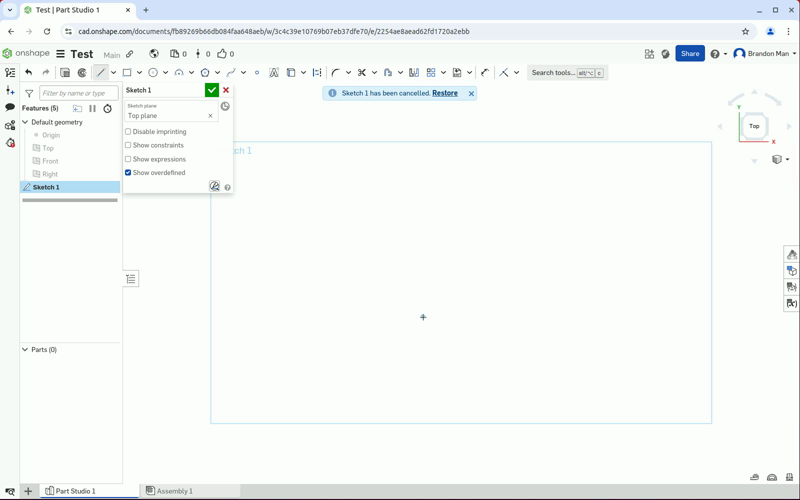
mouse_move(498, 316)
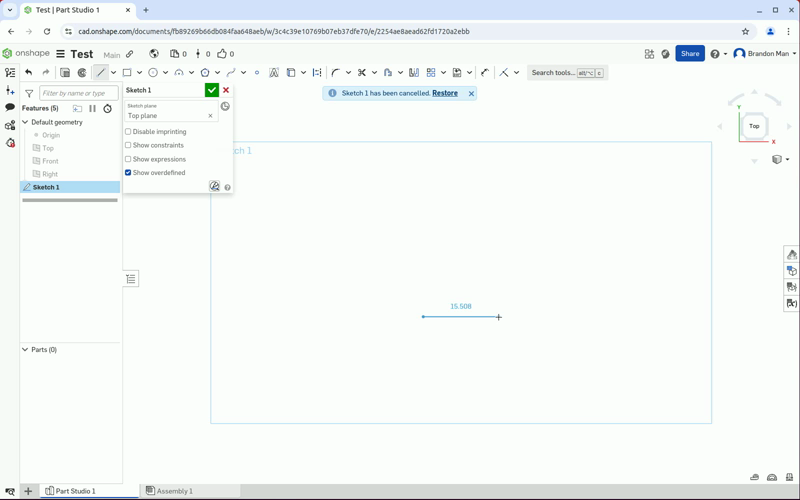
click(498, 316)
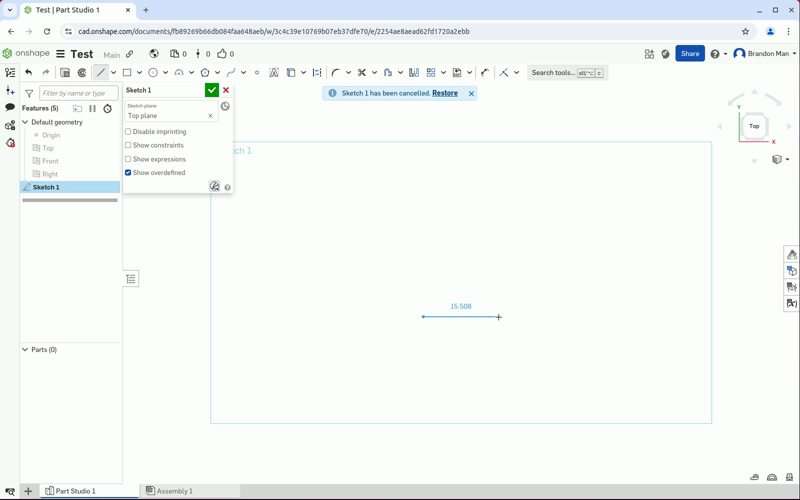
key_up(shift)
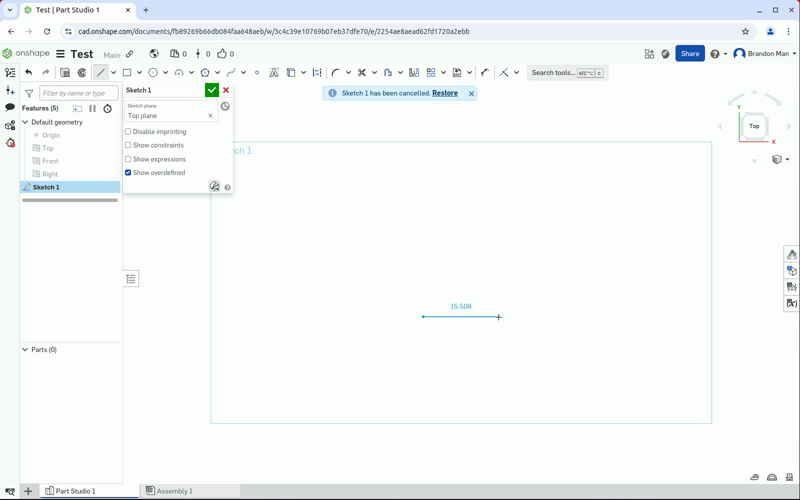
key_down(shift)
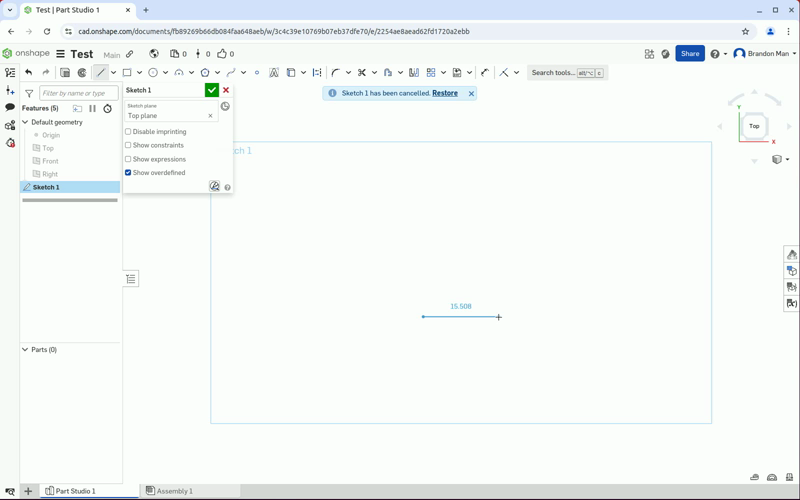
mouse_move(498, 250)
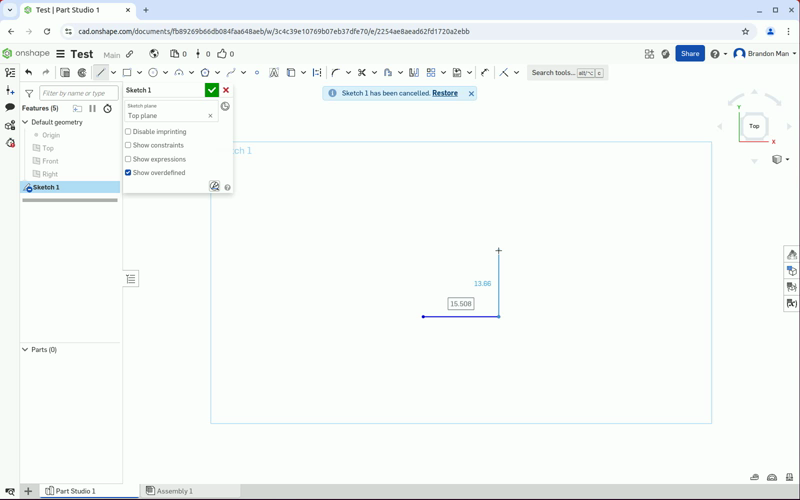
click(498, 250)
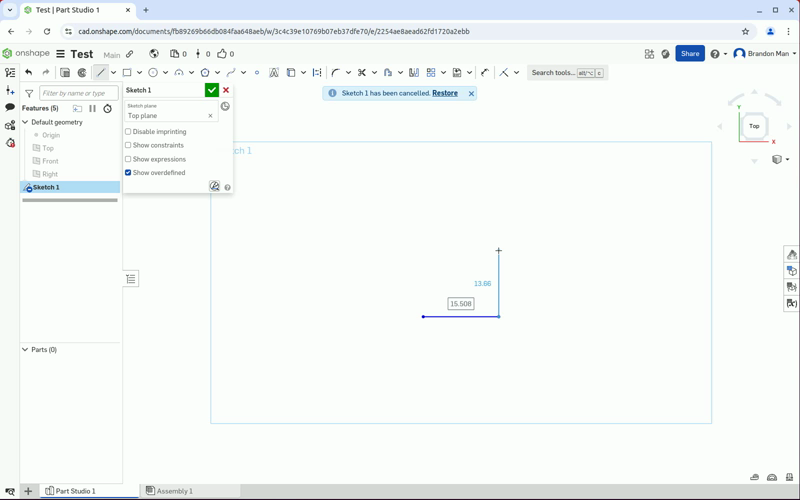
key_up(shift)
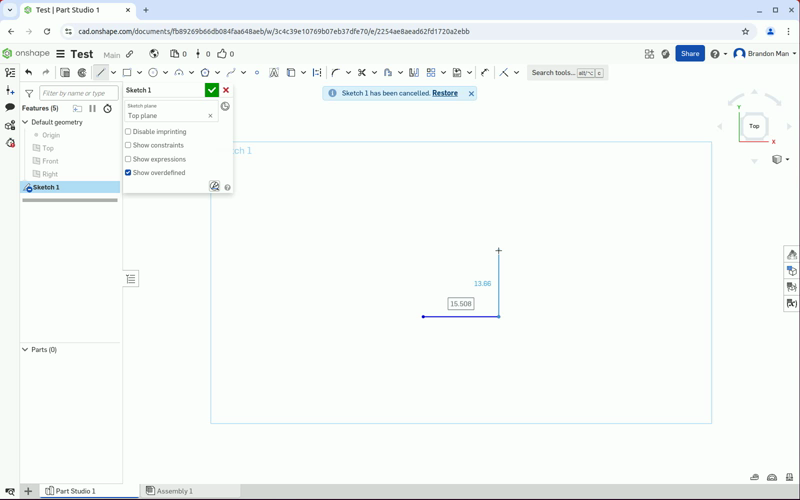
key_down(shift)
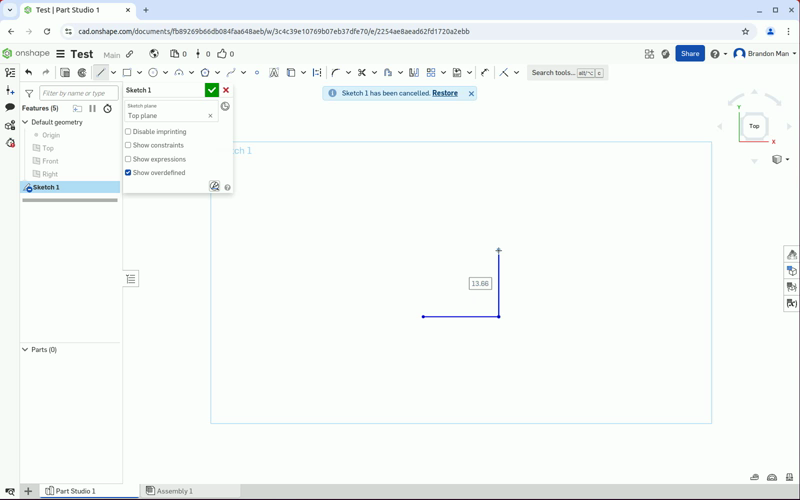
mouse_move(423, 250)
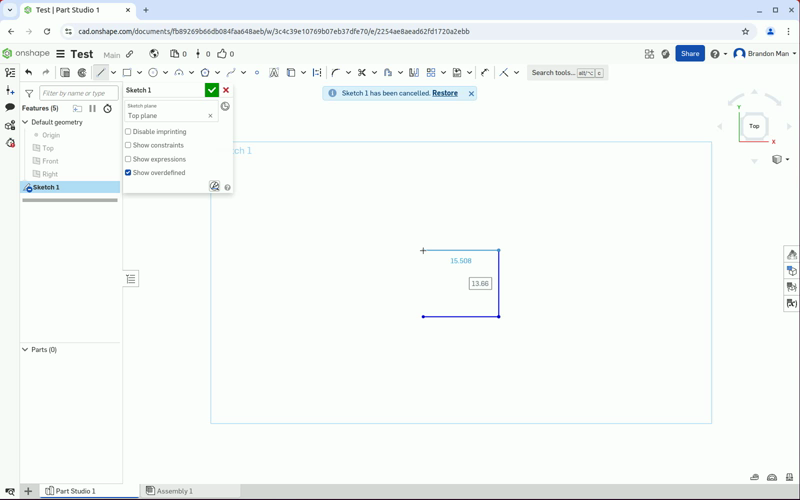
click(423, 250)
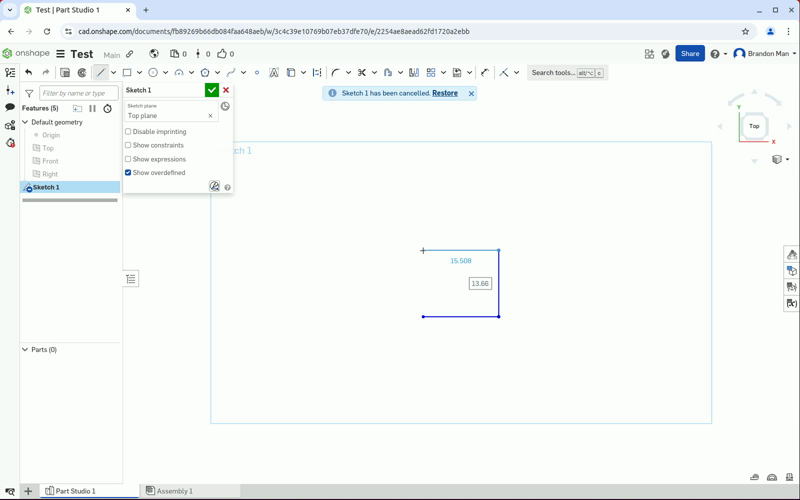
key_up(shift)
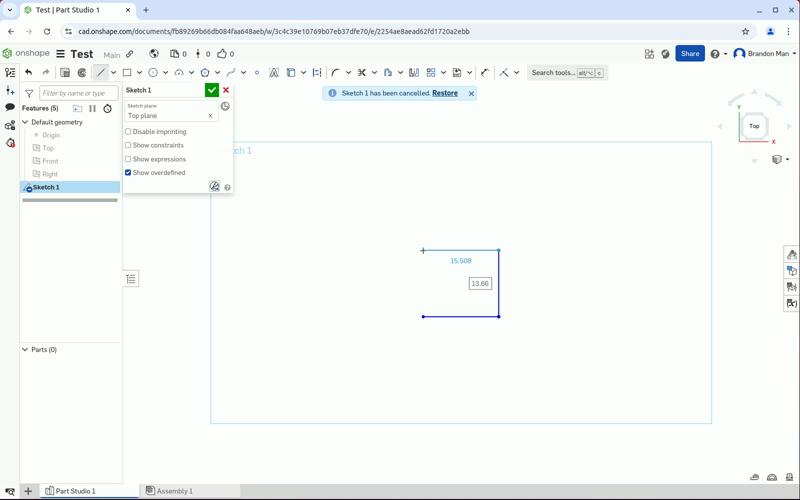
key_down(shift)
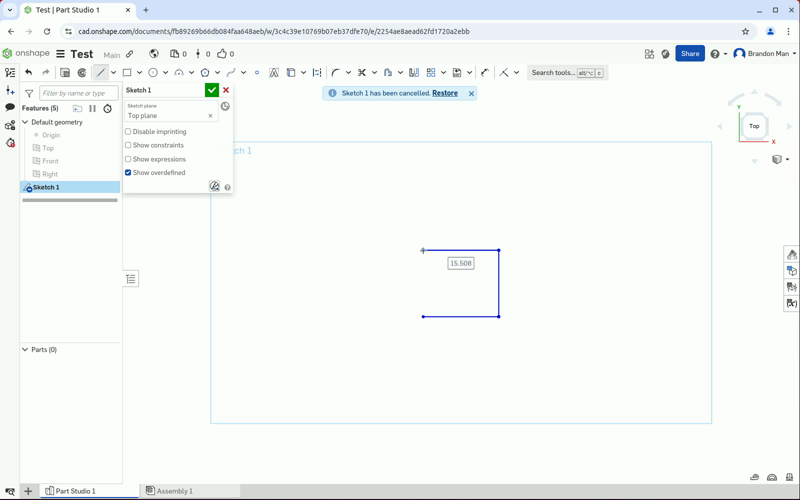
mouse_move(423, 316)
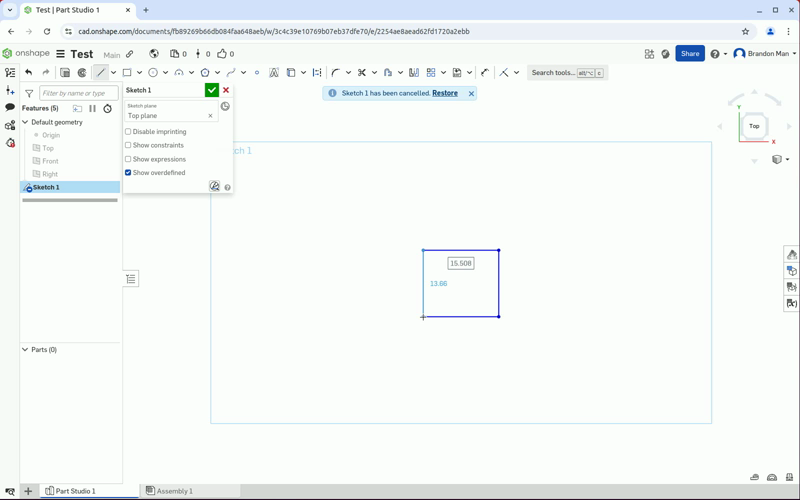
key_up(shift)
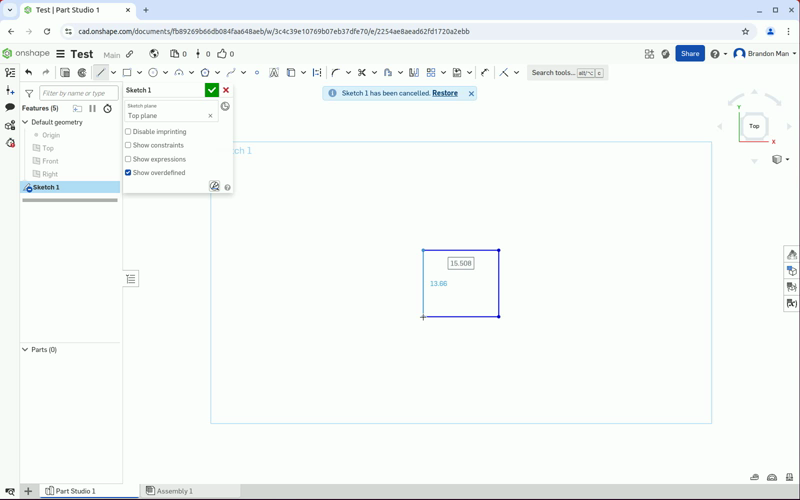
click(423, 316)
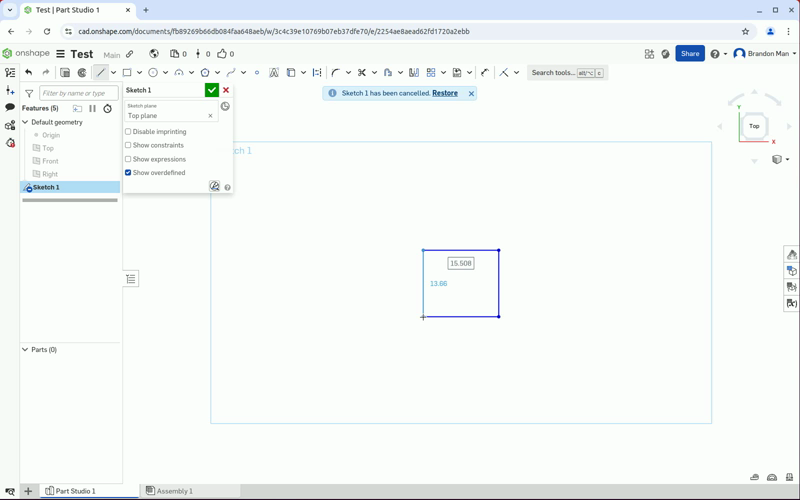
key(esc)
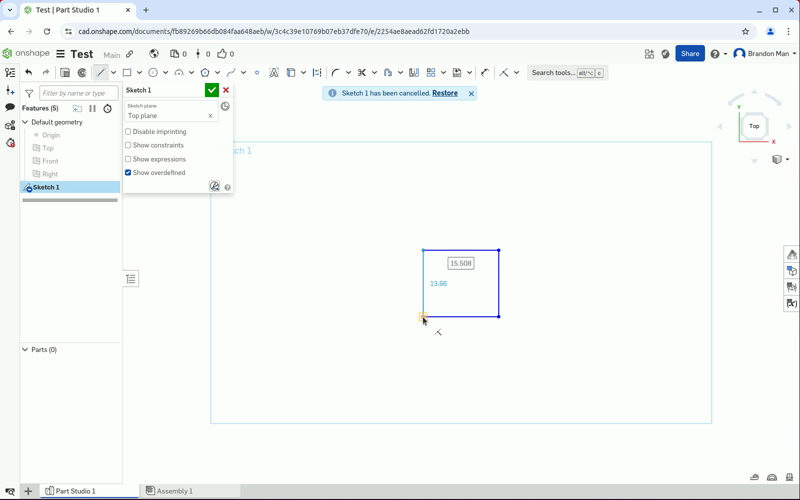
mouse_move(490, 302)
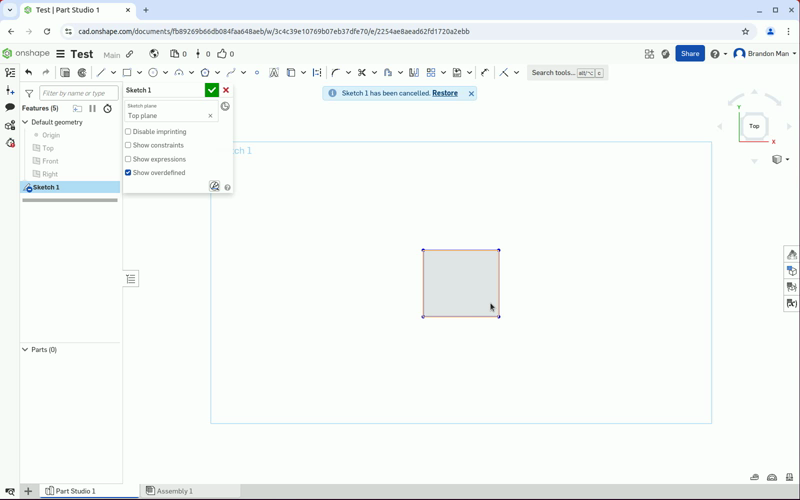
click(490, 302)
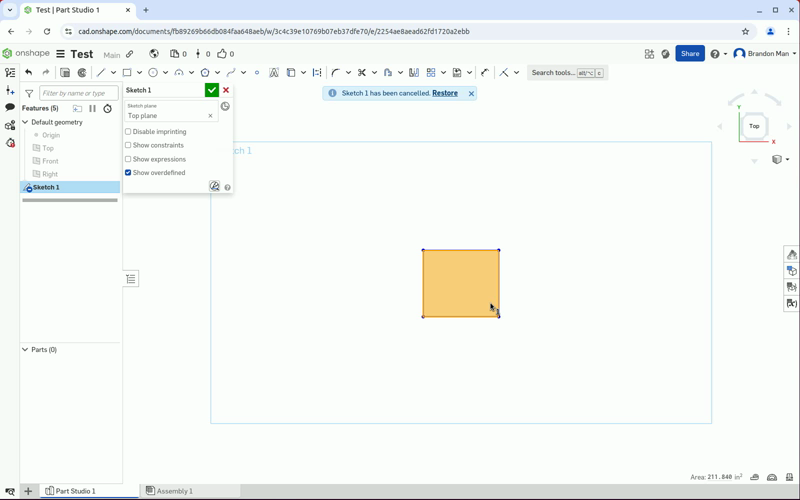
mouse_move(73, 352)
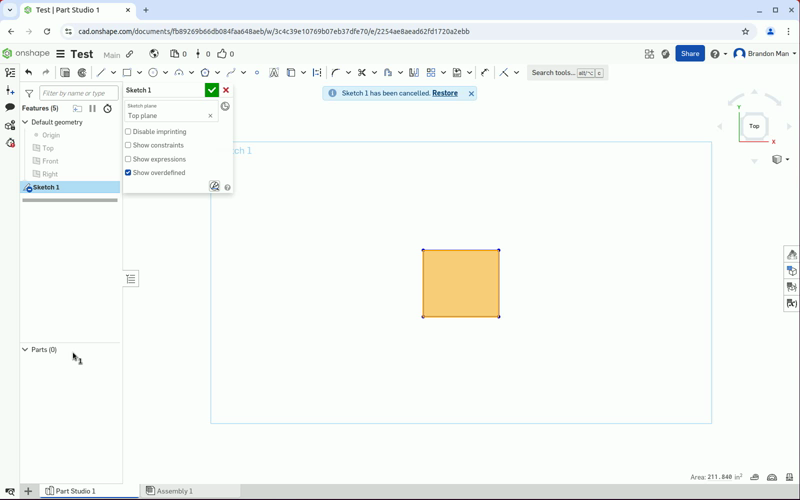
key(shift+y)
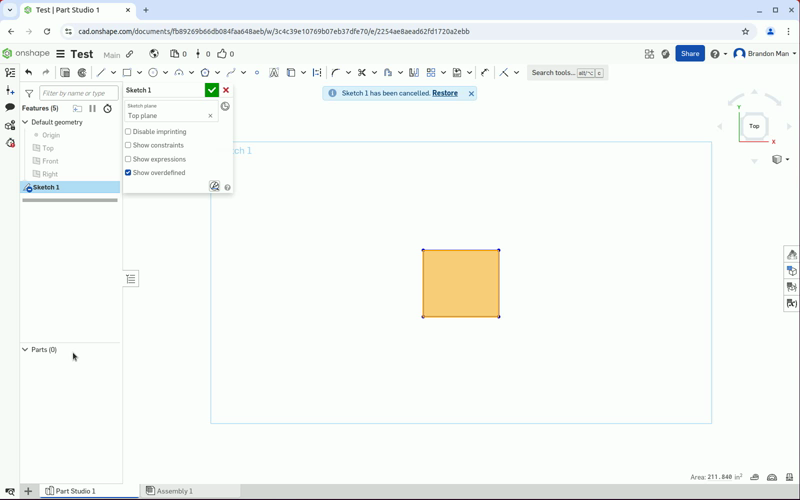
key(shift+e)
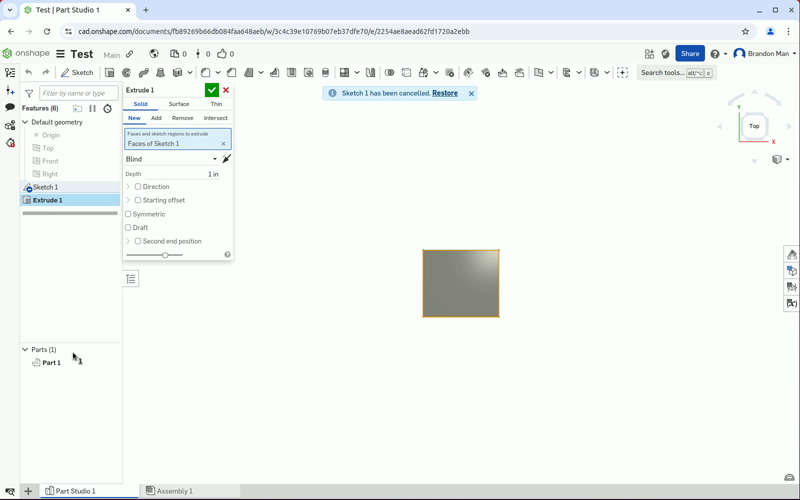
mouse_move(143, 106)
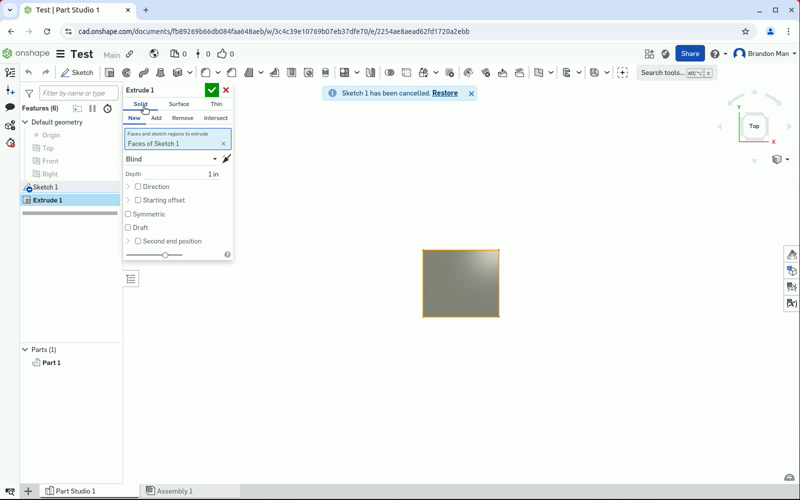
click(143, 106)
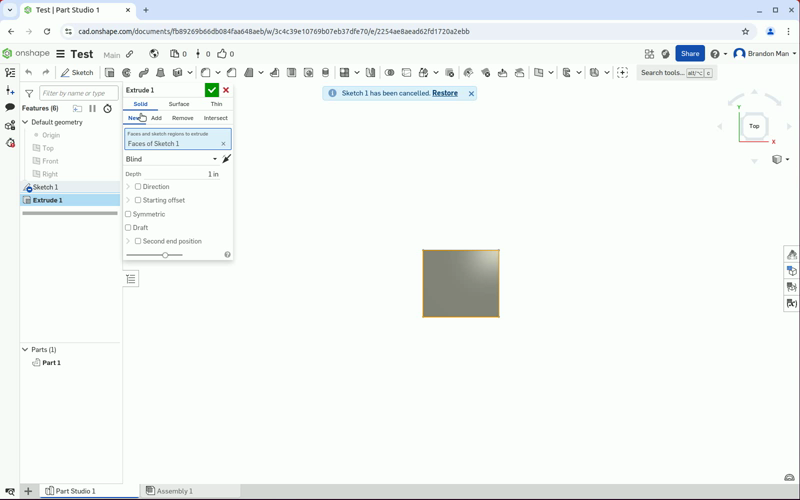
mouse_move(137, 120)
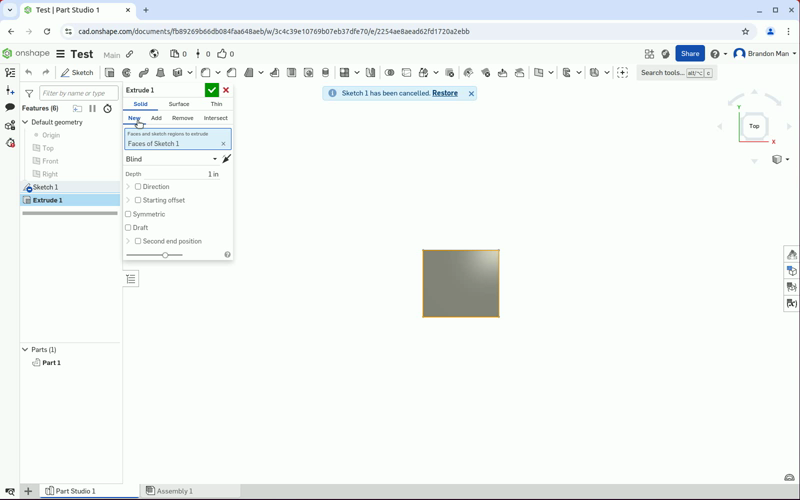
click(137, 120)
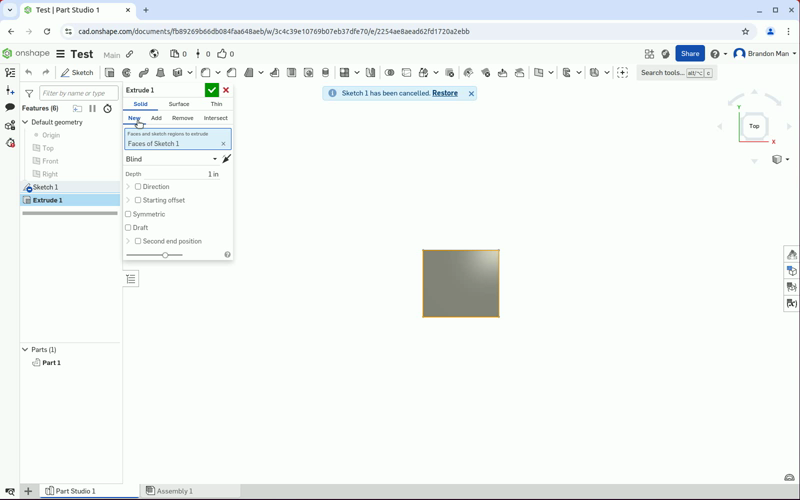
key(tab, 4)
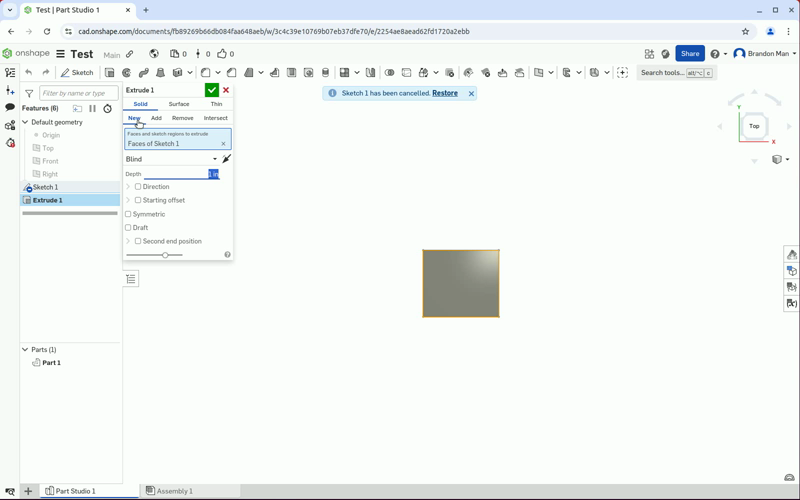
text(15.405)
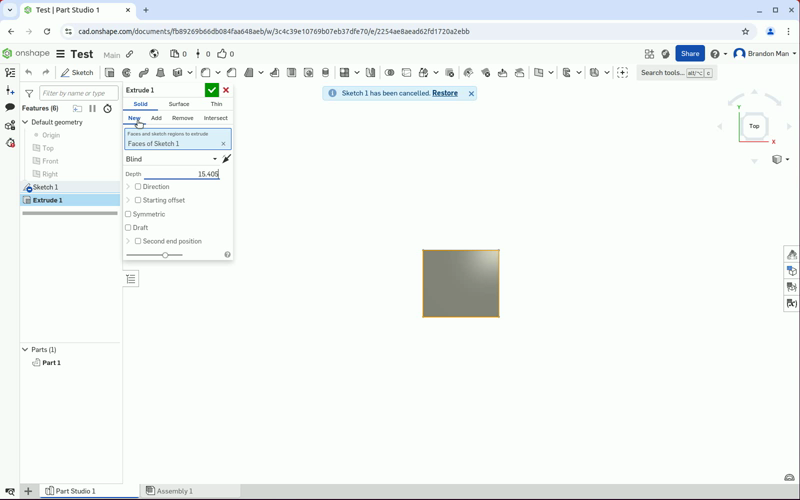
key(enter)
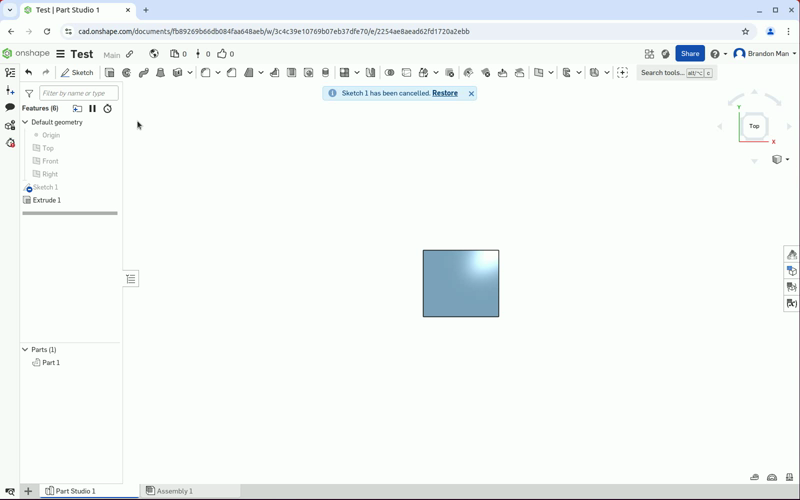
key(shift+h)
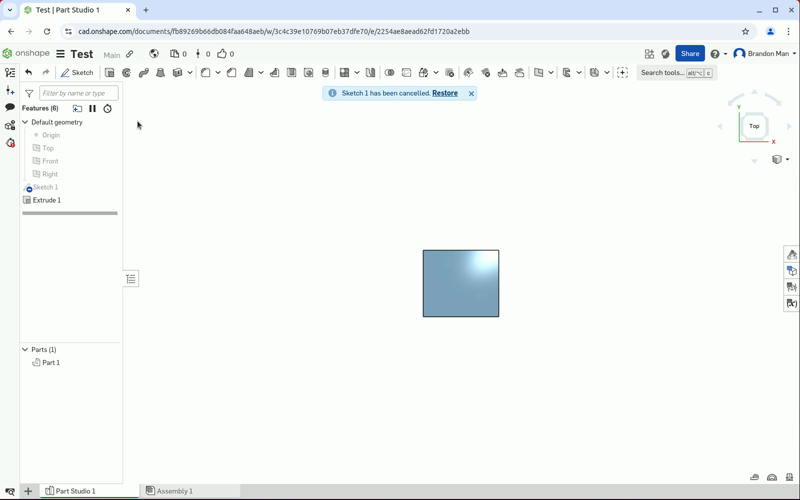
key(shift+h)
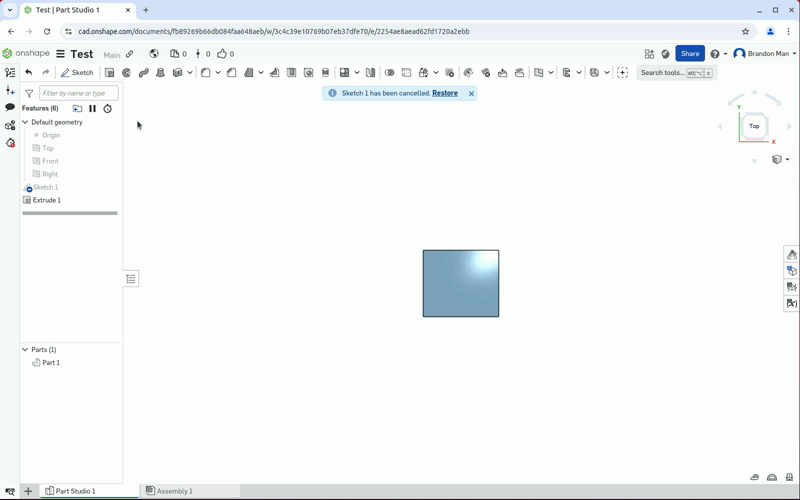
mouse_move(73, 189)
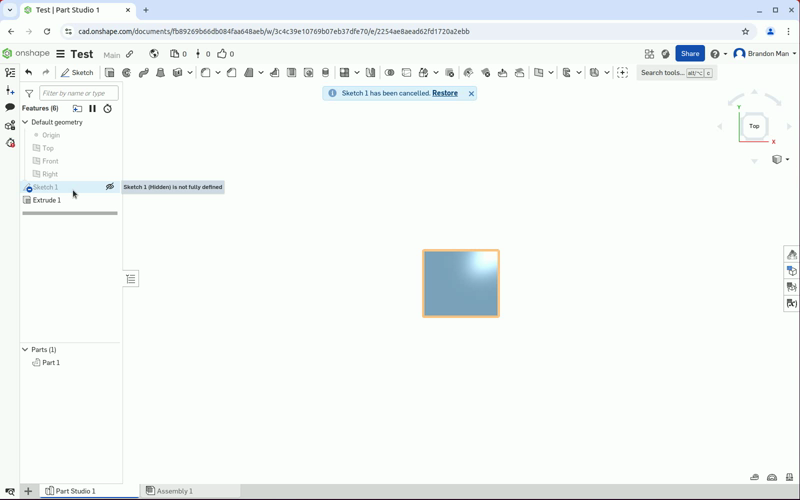
click(73, 189)
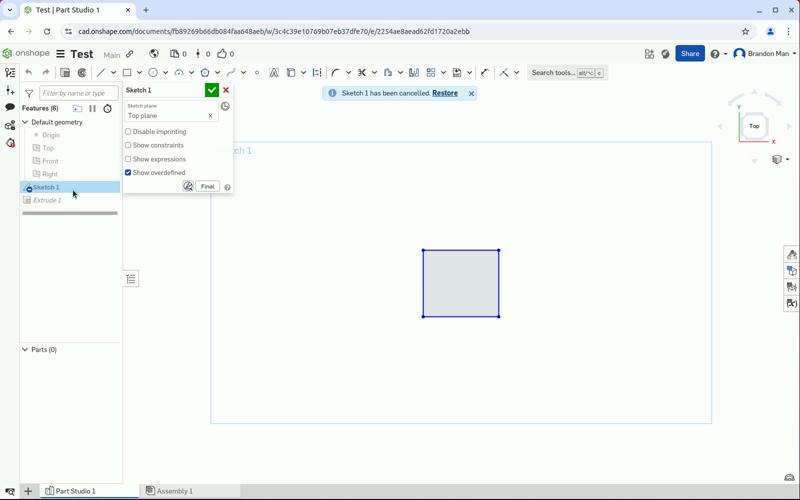
mouse_move(229, 92)
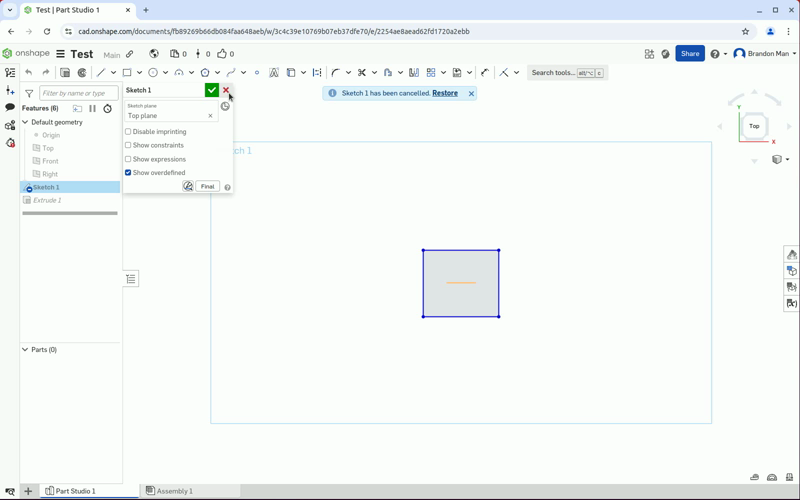
click(229, 92)
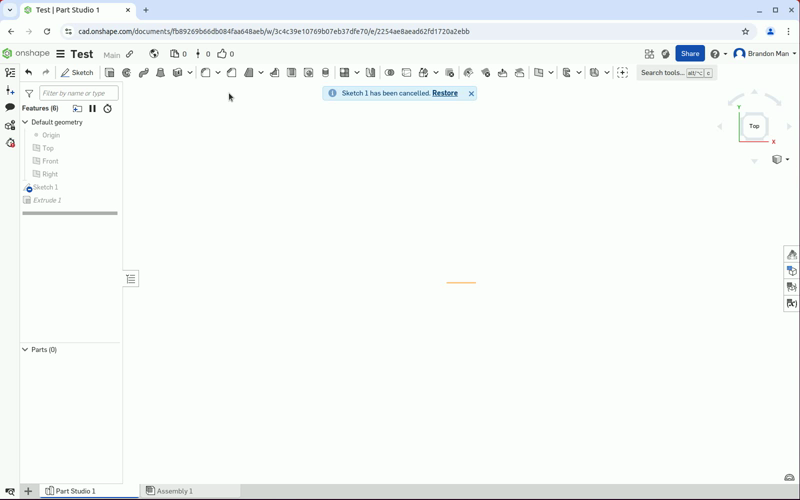
mouse_move(73, 352)
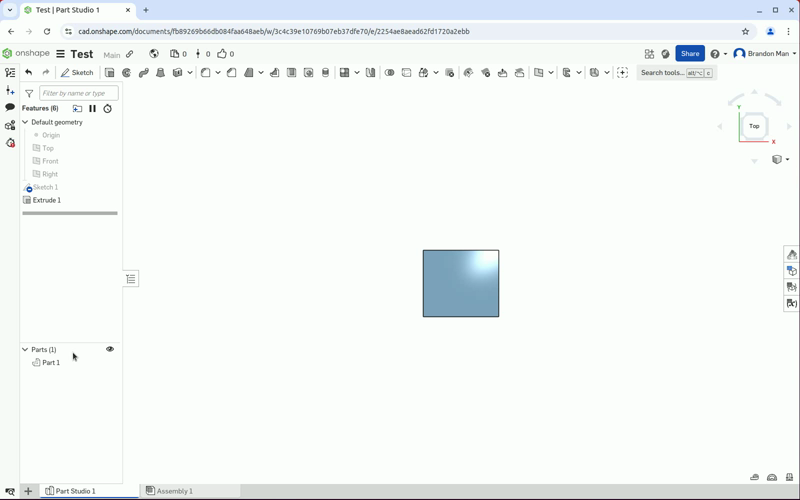
key(y)
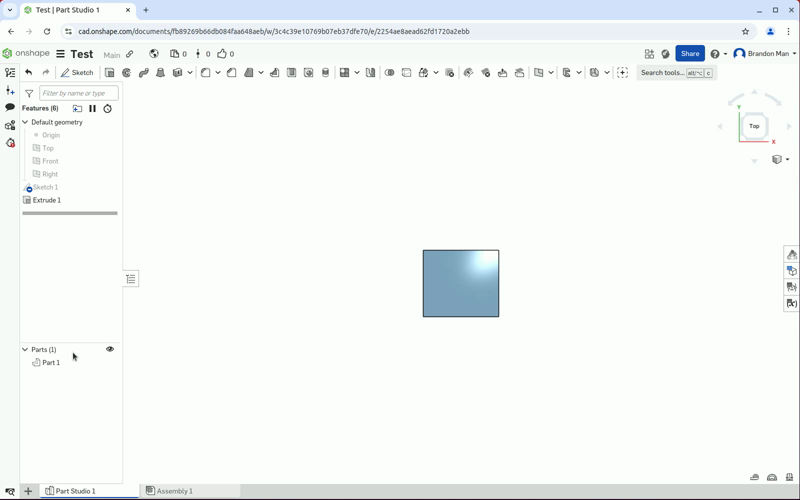
key(shift+p)
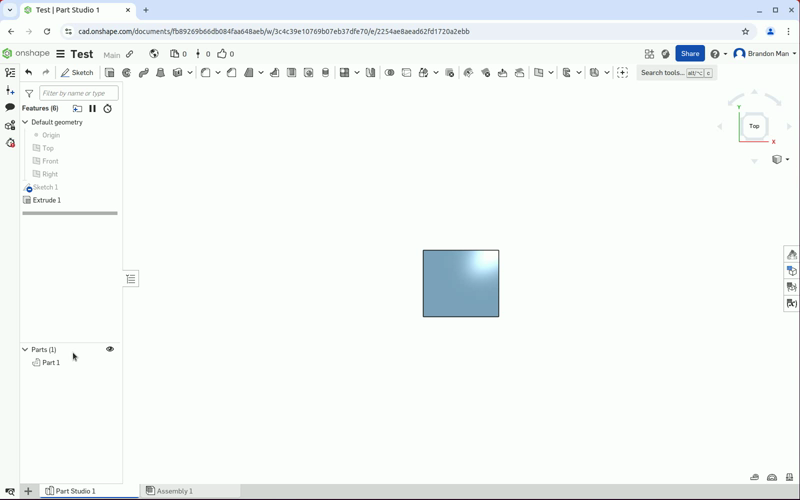
key(space)
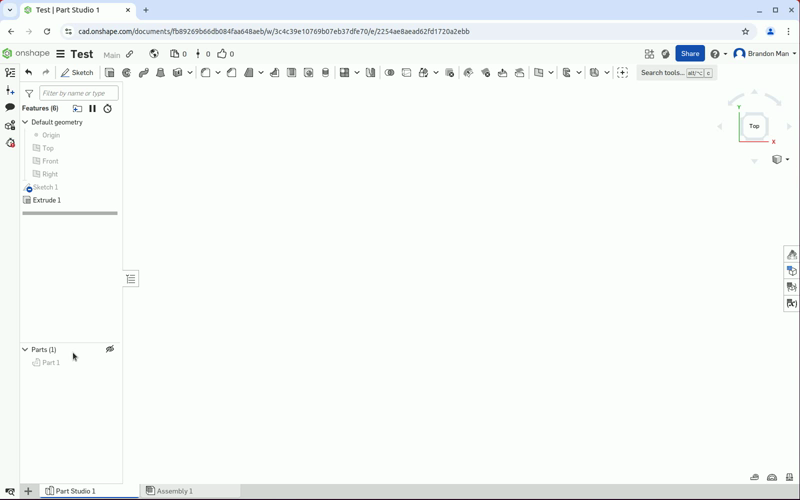
key_down(shift)
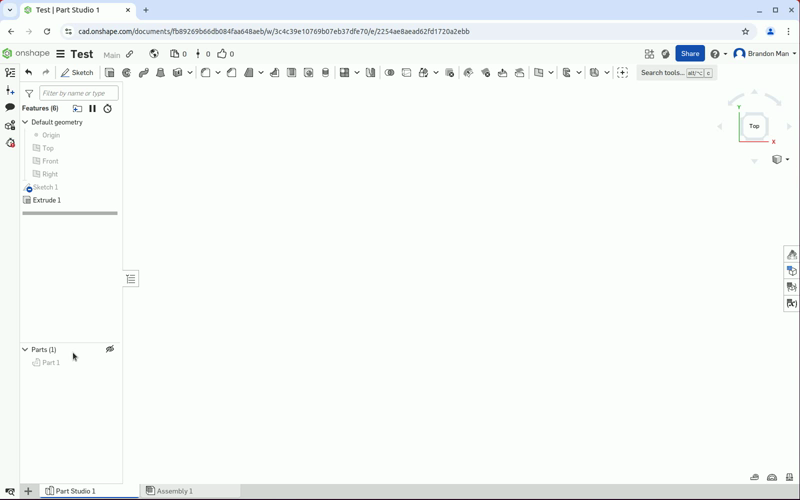
key(up)
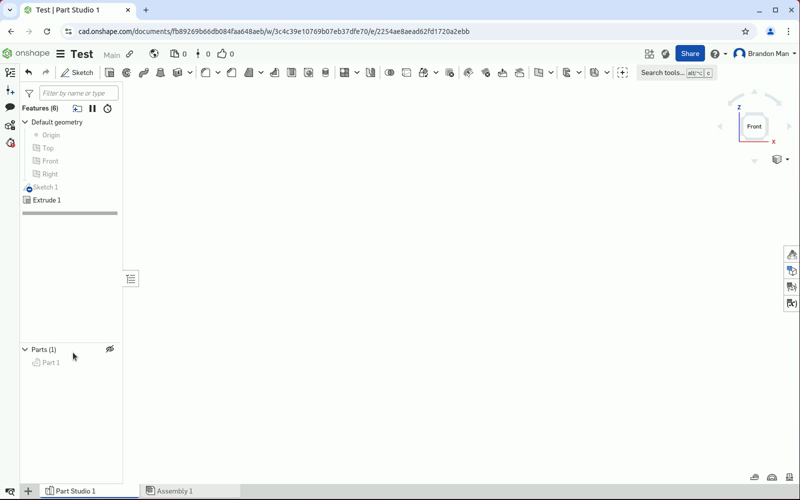
key_up(shift)
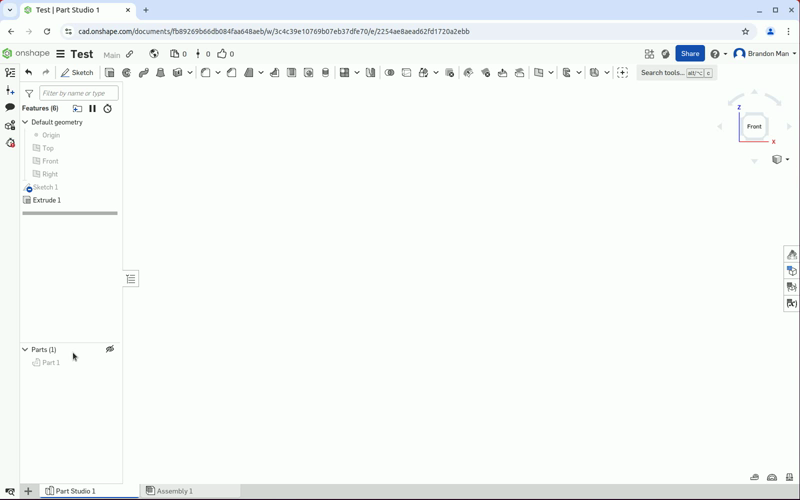
mouse_move(73, 352)
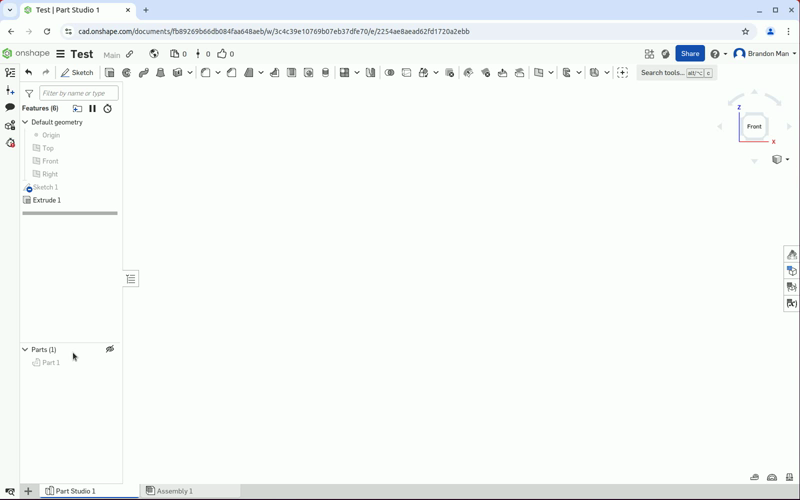
key(shift+y)
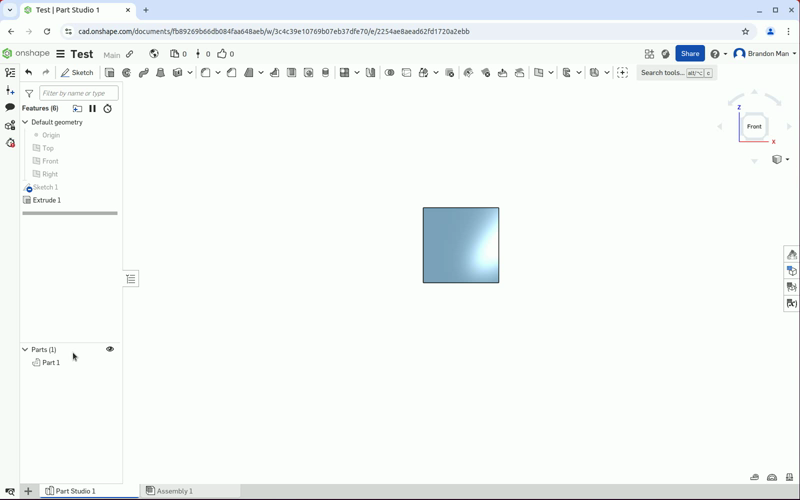
mouse_move(541, 75)
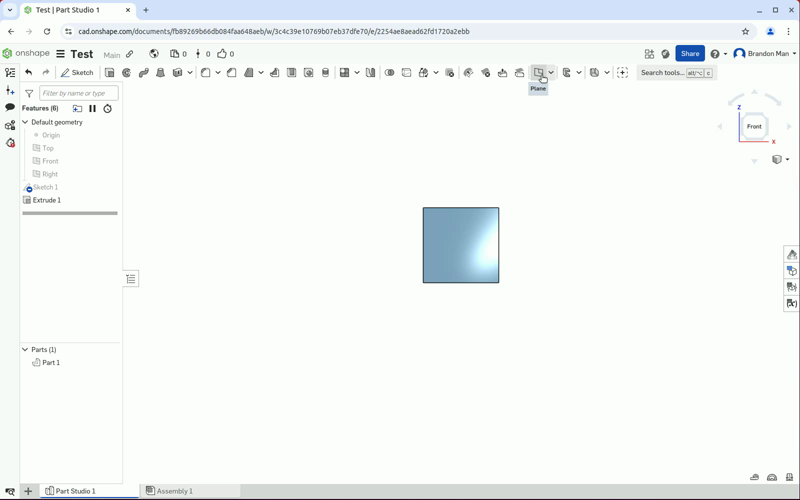
click(541, 75)
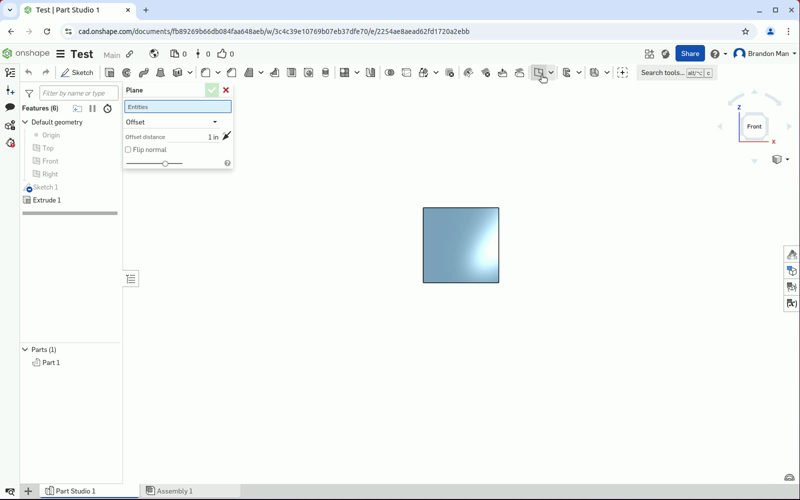
mouse_move(73, 163)
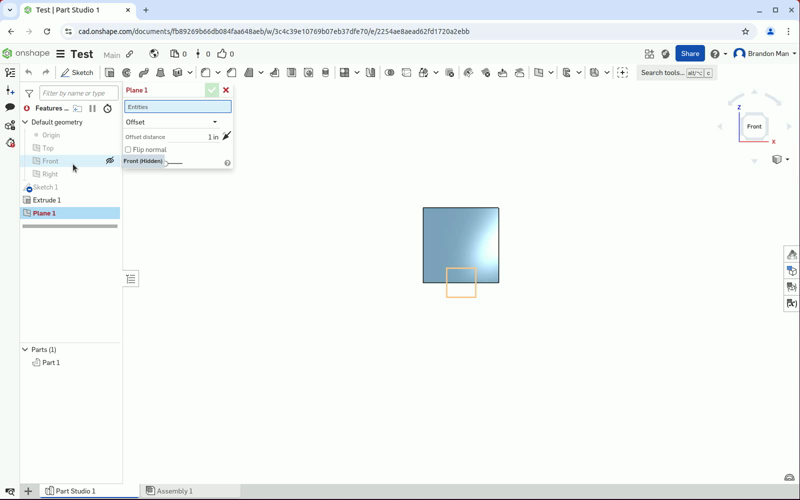
click(73, 163)
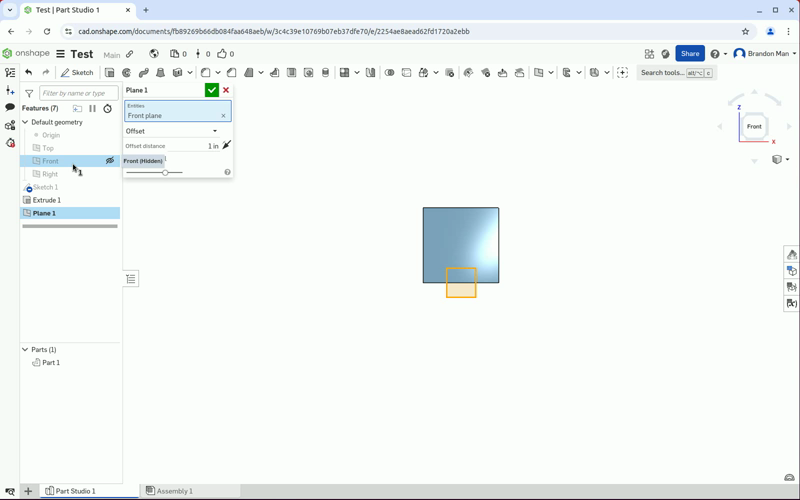
key(tab, 2)
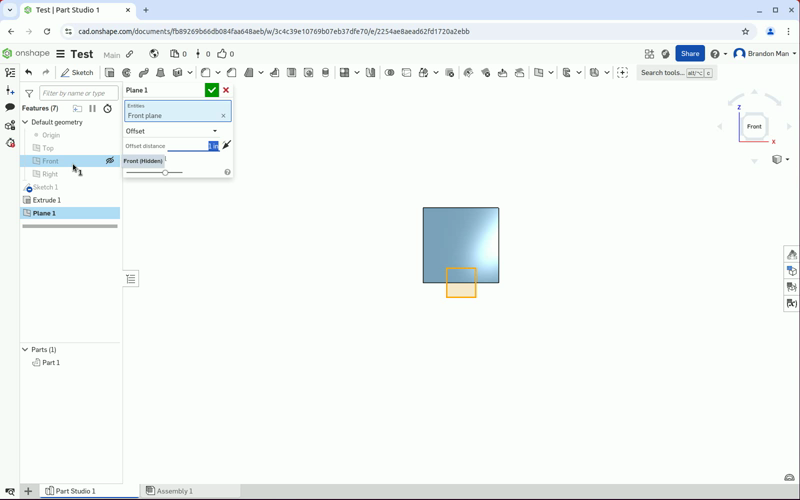
text(6.994)
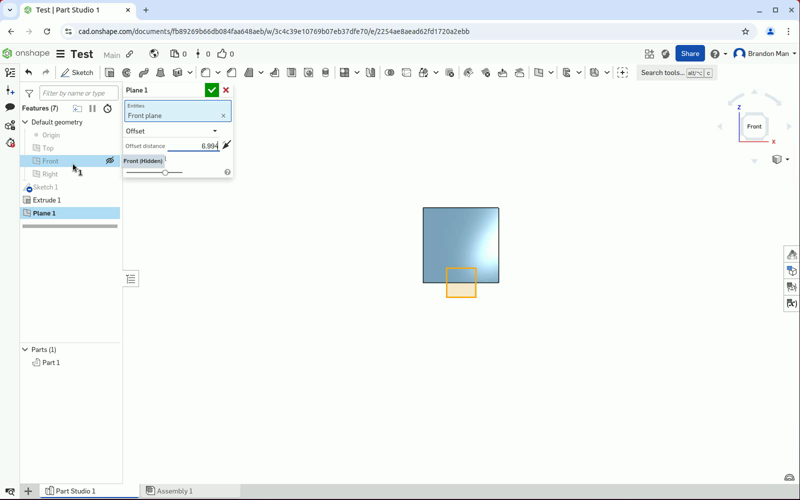
key(enter, 2)
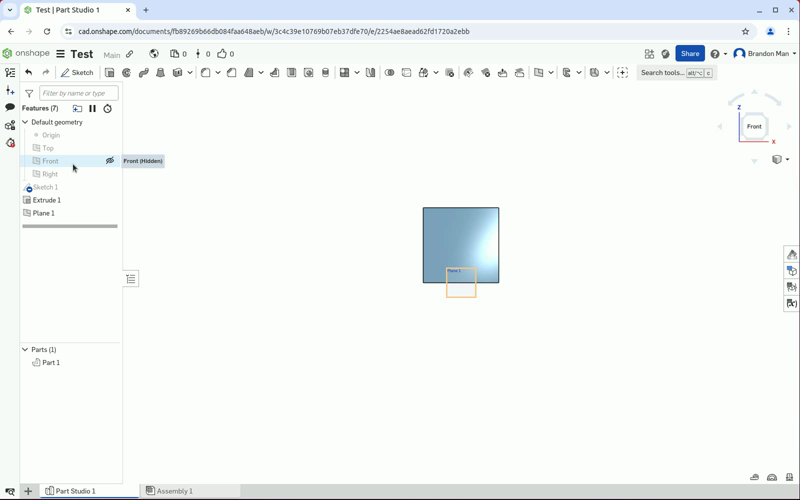
key(shift+s)
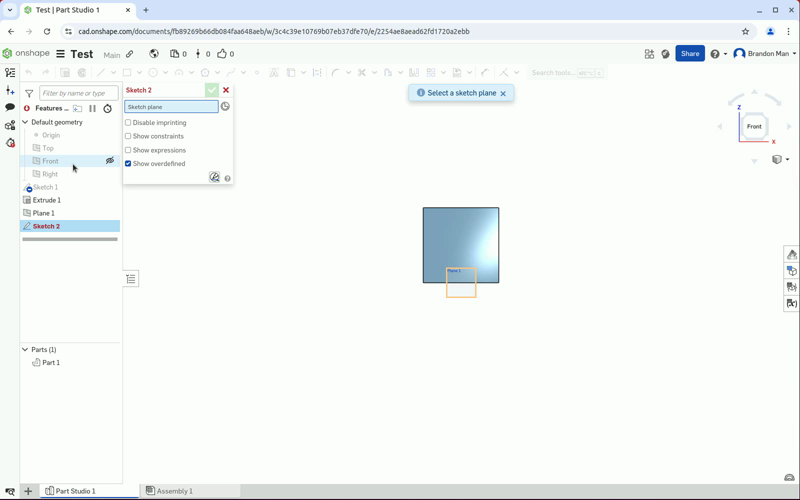
mouse_move(73, 215)
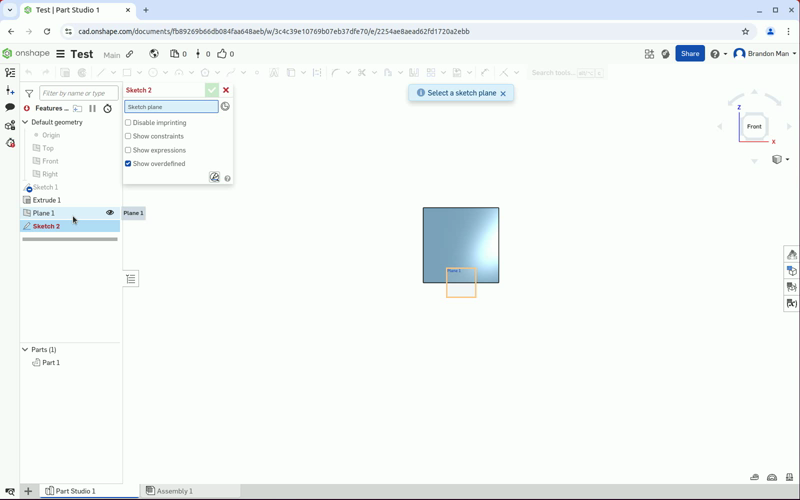
click(73, 215)
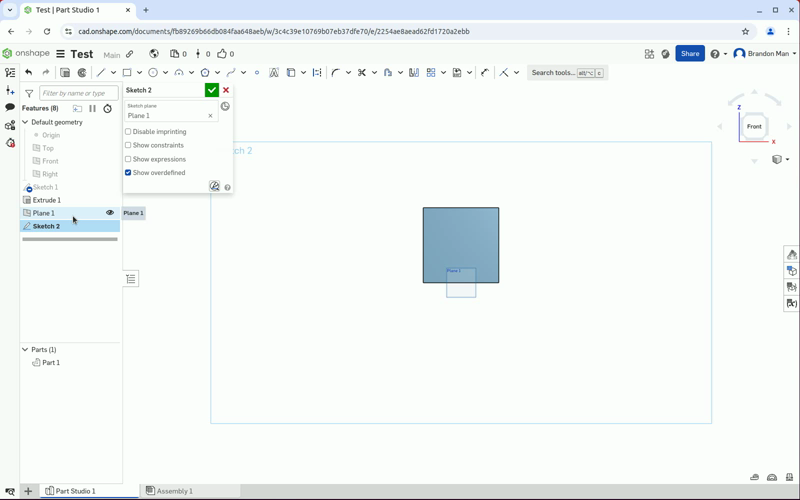
mouse_move(73, 352)
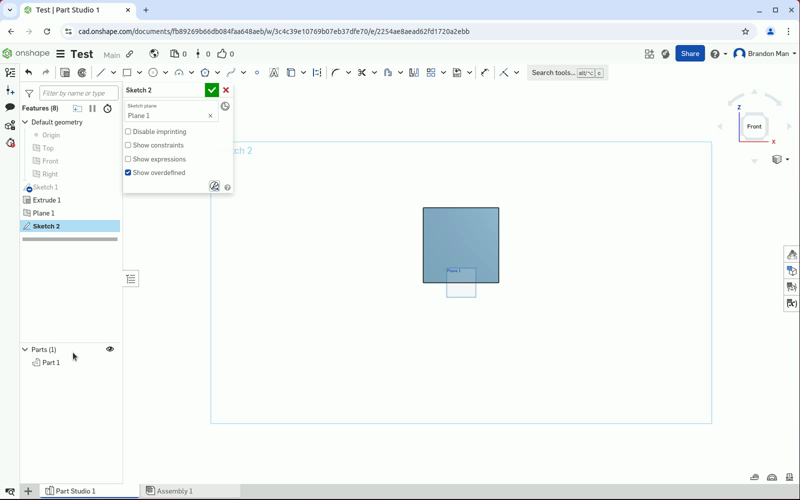
key(y)
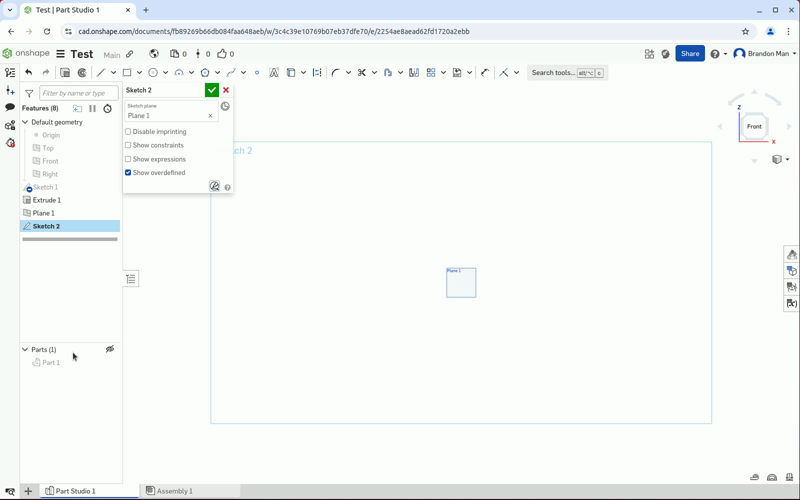
key(l)
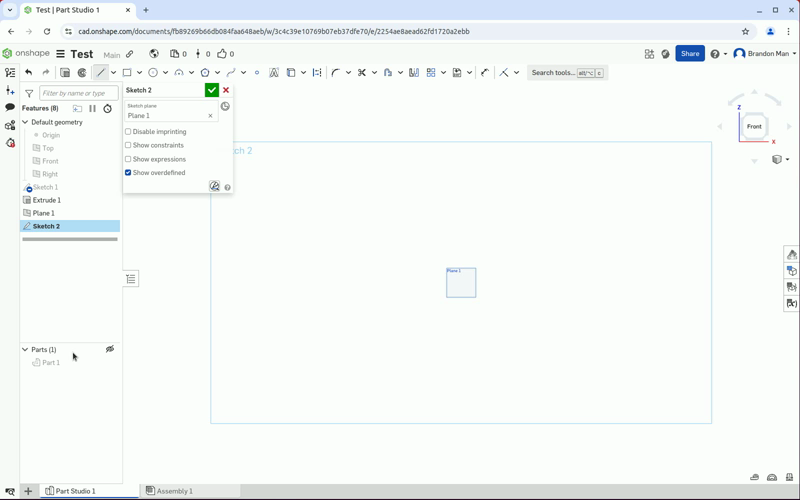
key_down(shift)
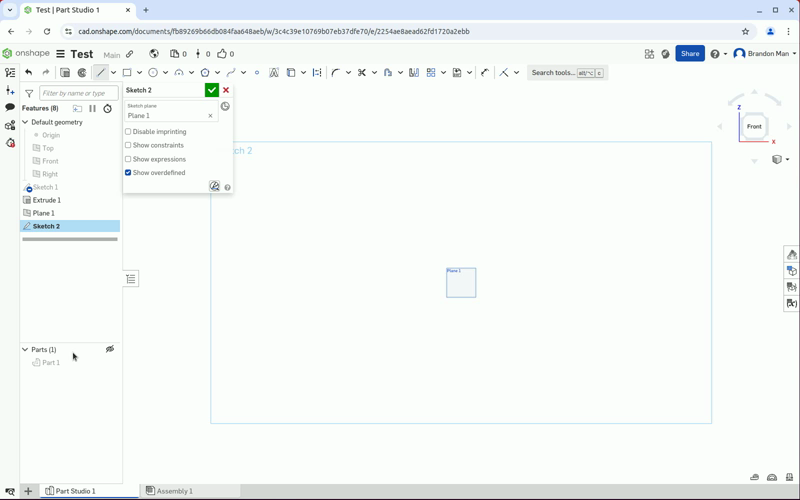
mouse_move(451, 273)
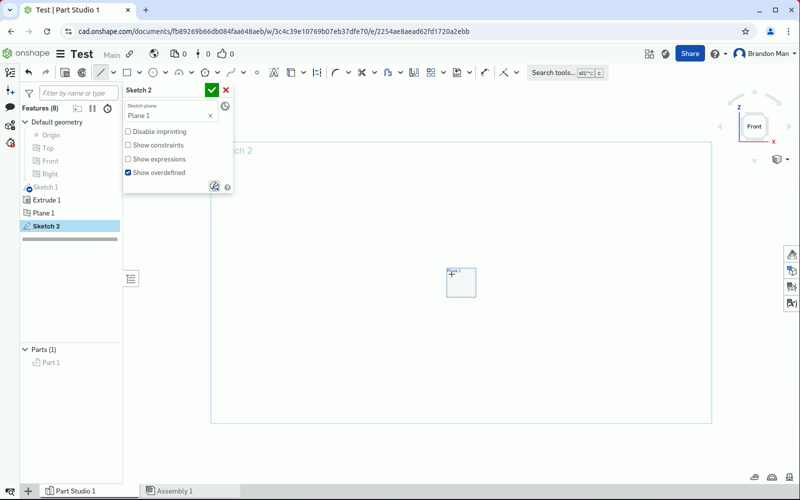
click(451, 273)
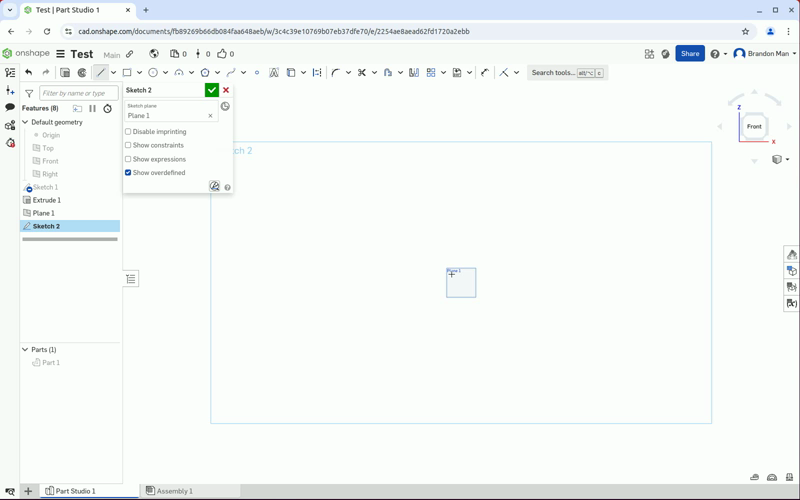
key_up(shift)
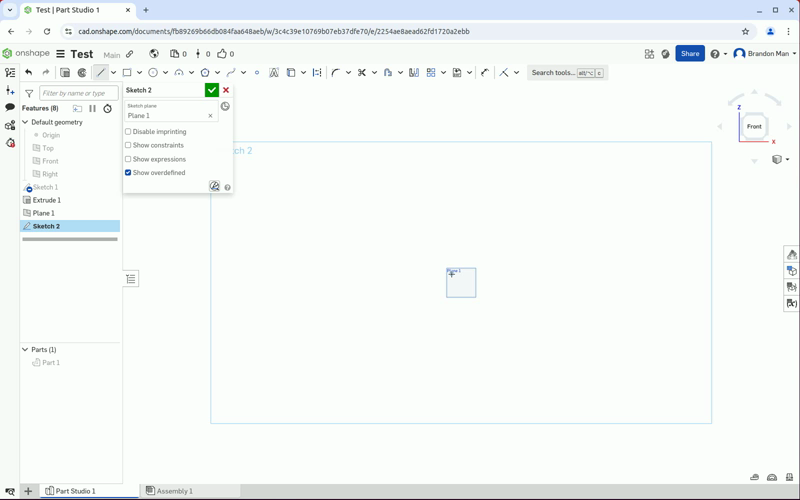
key_down(shift)
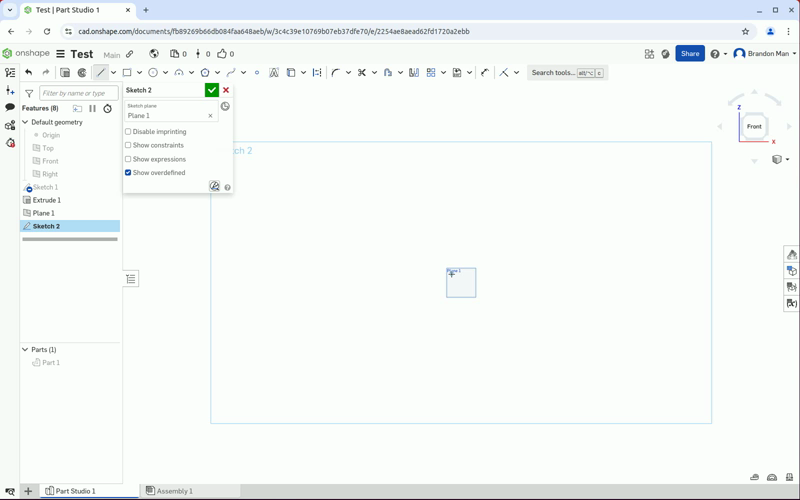
mouse_move(481, 273)
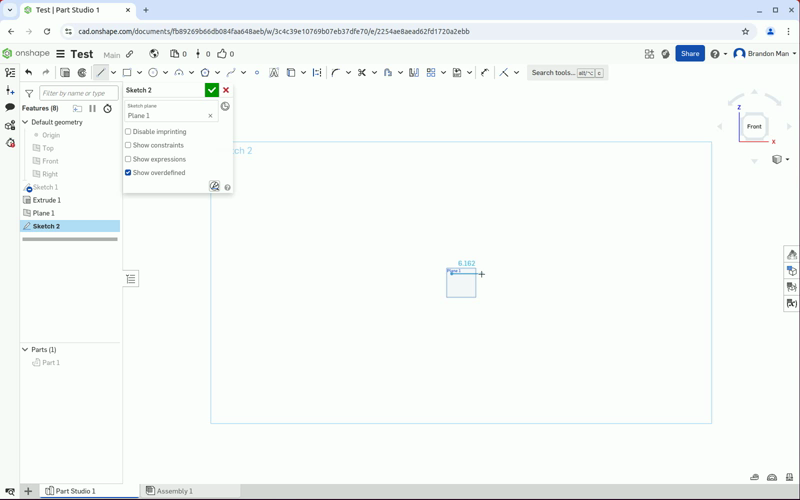
mouse_move(485, 273)
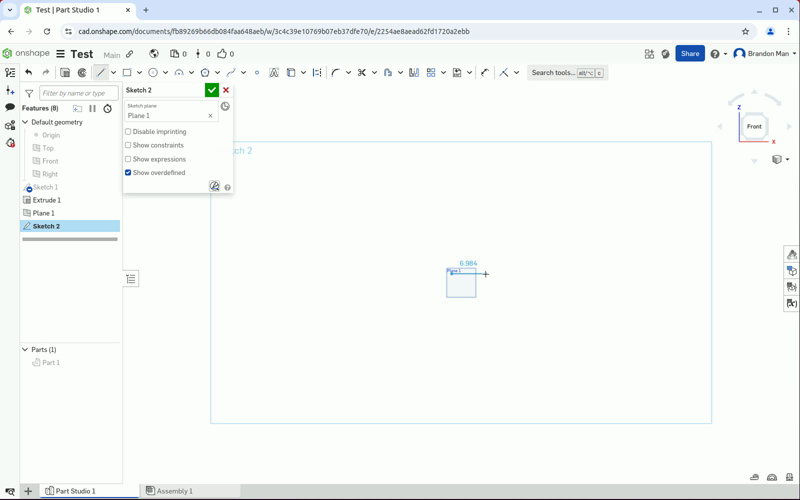
click(485, 273)
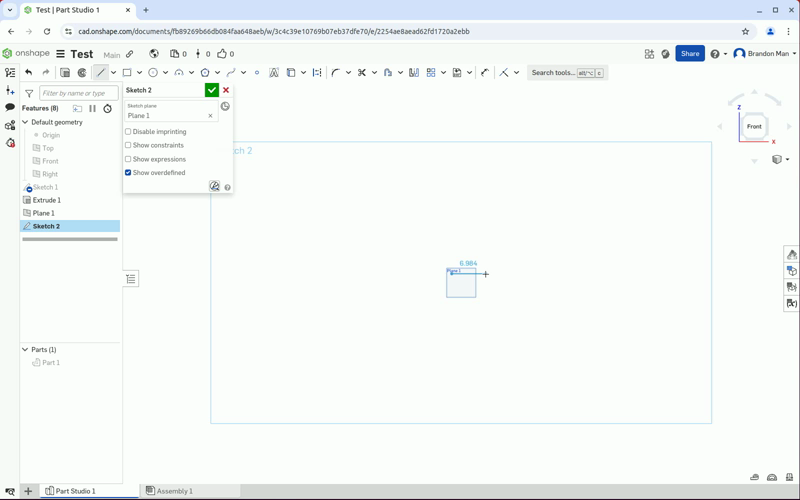
key_up(shift)
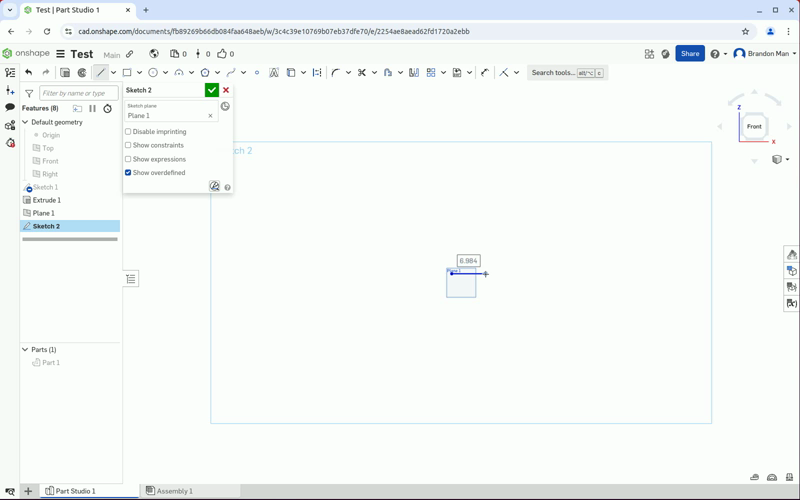
key_down(shift)
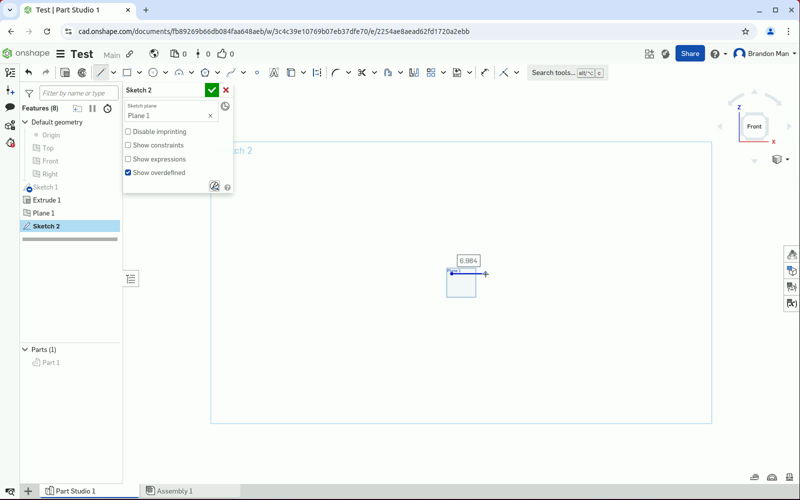
mouse_move(515, 273)
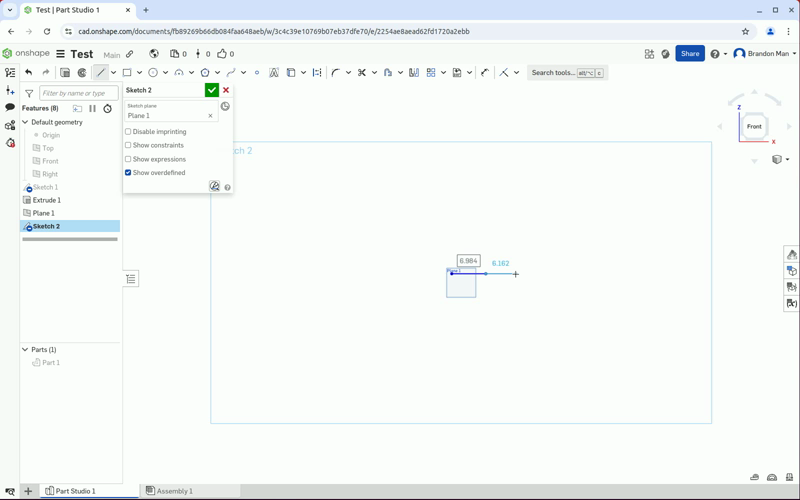
mouse_move(485, 228)
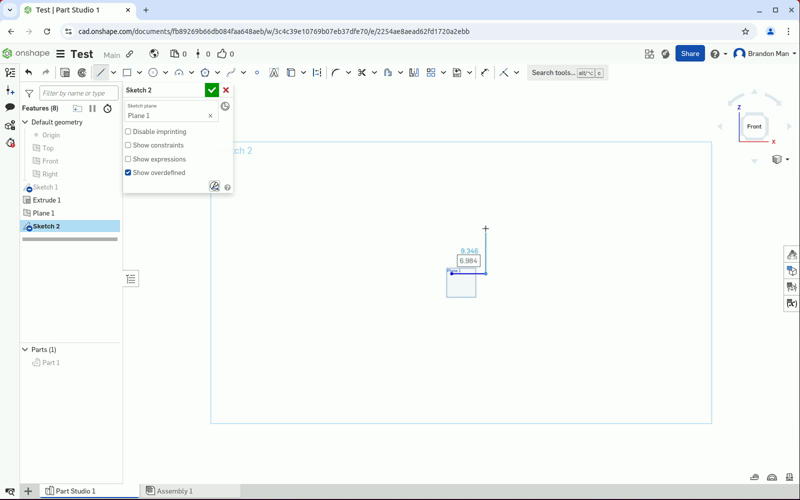
click(485, 228)
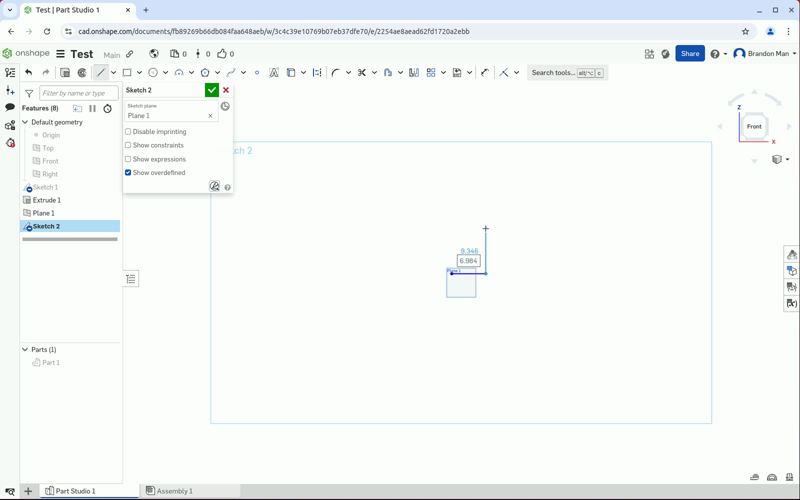
key_up(shift)
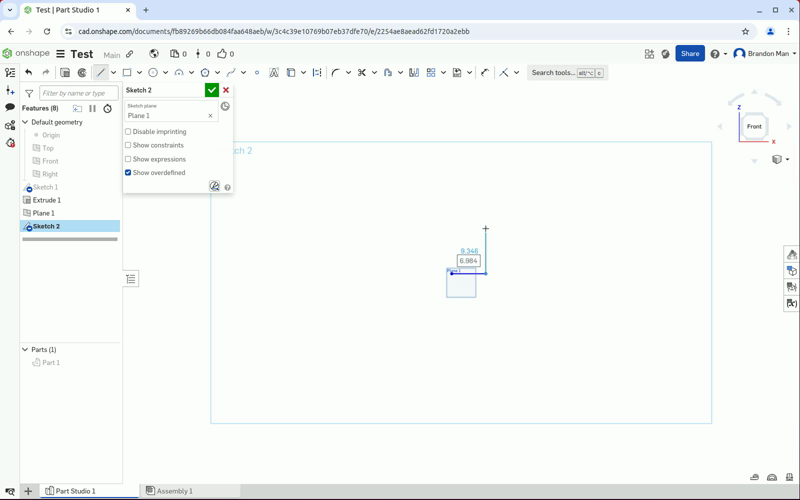
key_down(shift)
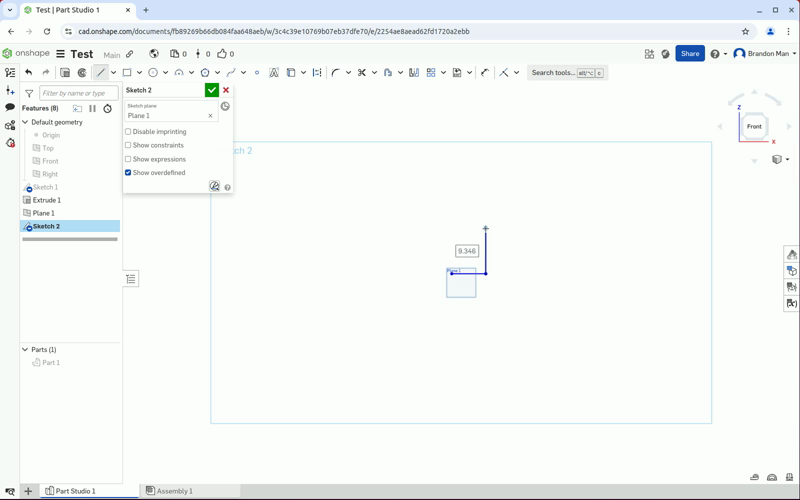
mouse_move(515, 228)
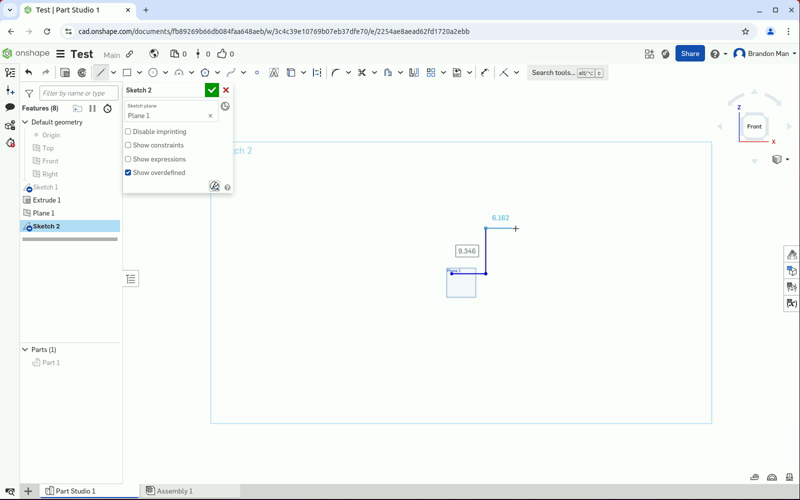
mouse_move(451, 228)
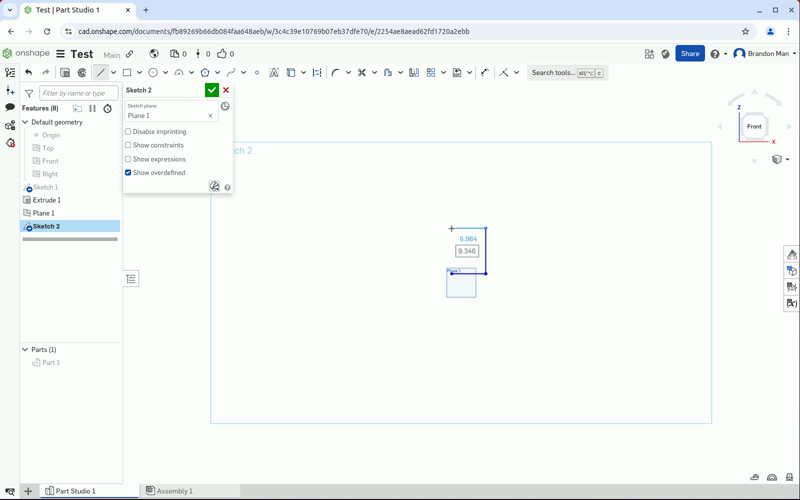
click(451, 228)
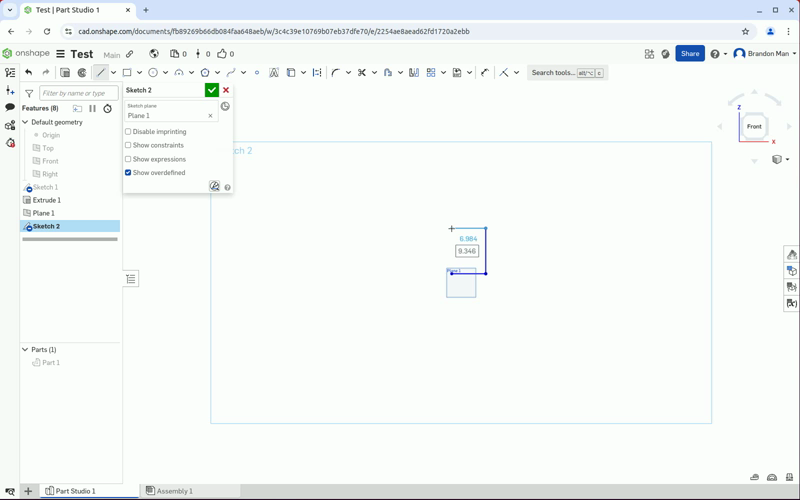
key_up(shift)
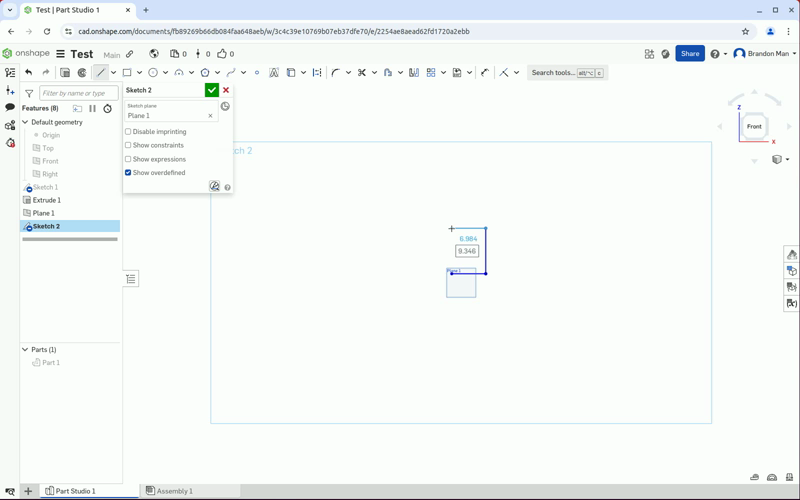
mouse_move(481, 228)
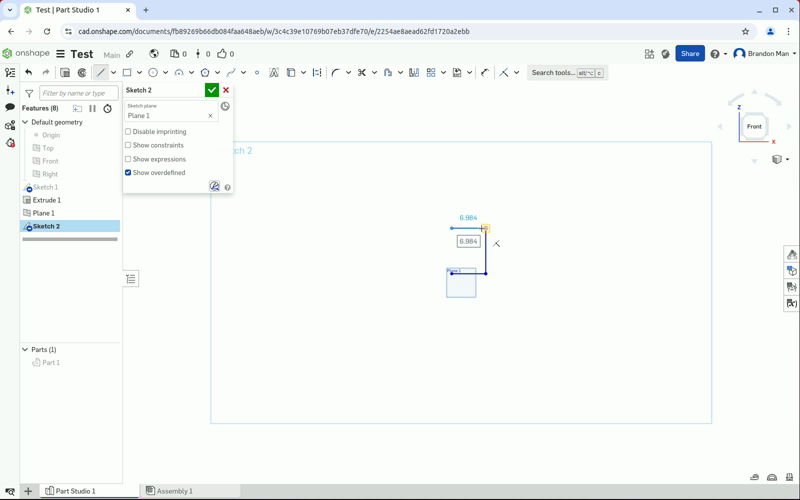
key_down(shift)
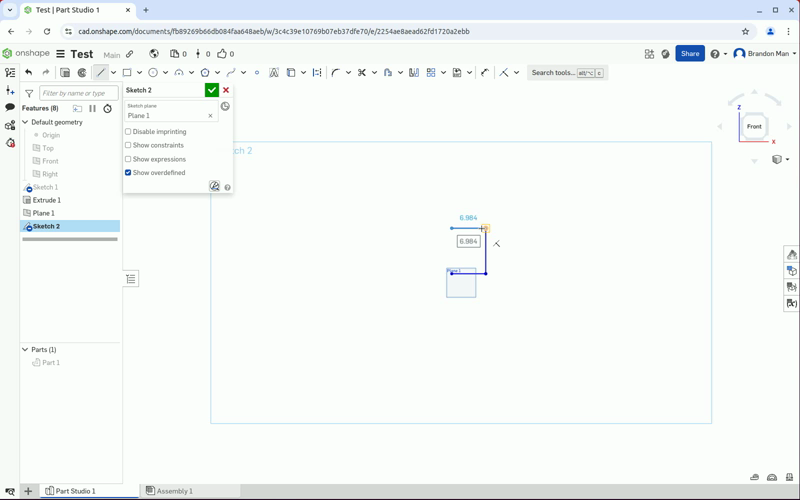
mouse_move(451, 273)
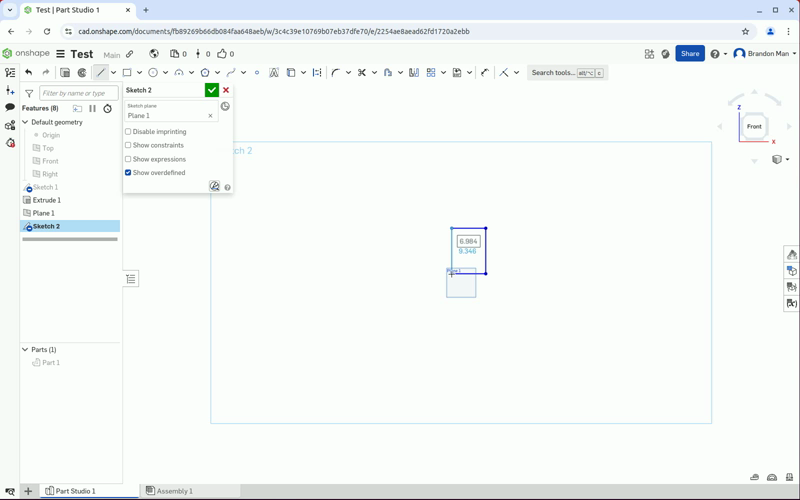
key_up(shift)
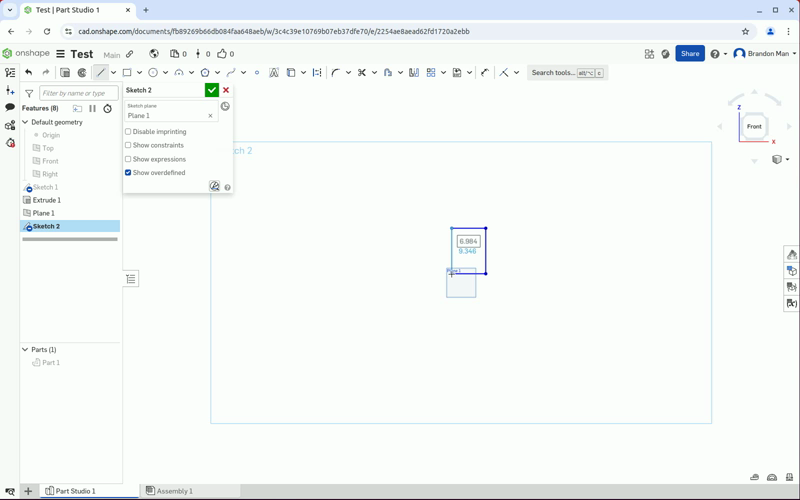
click(451, 273)
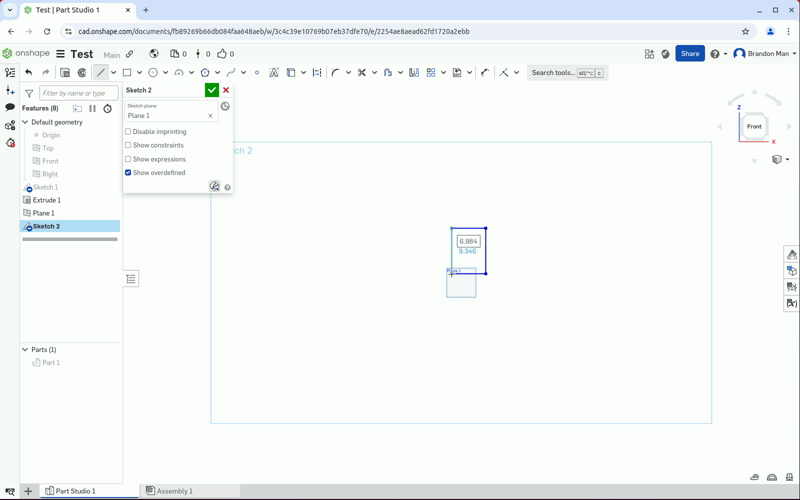
key(esc)
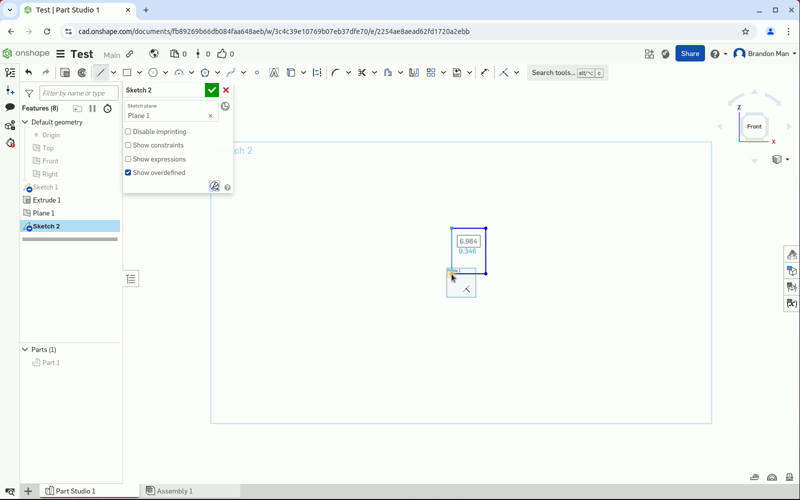
key(l)
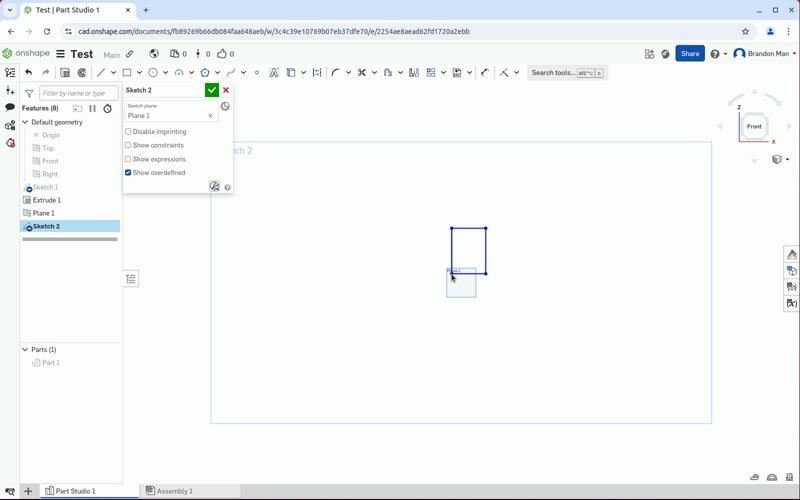
key_down(shift)
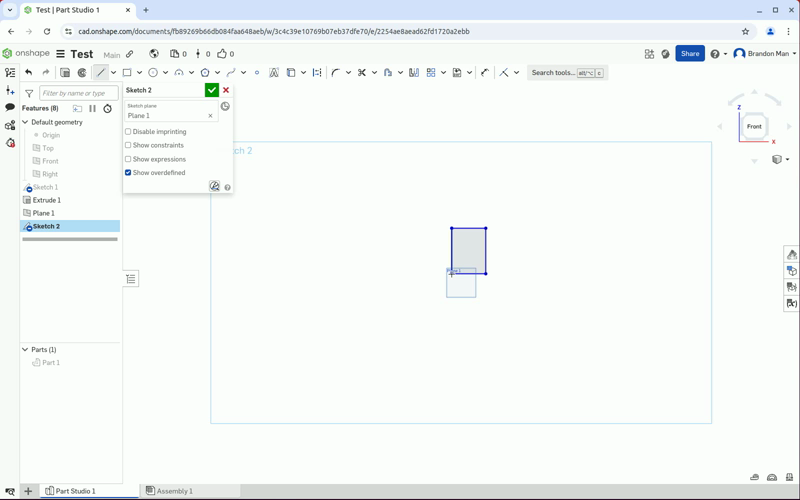
mouse_move(461, 263)
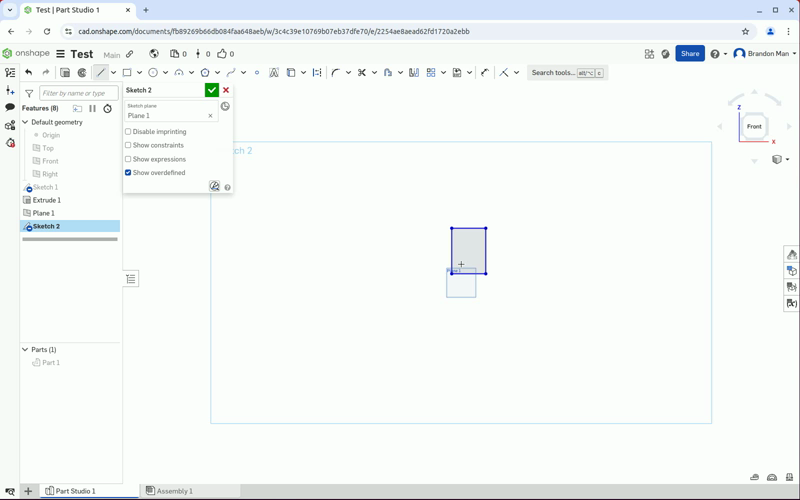
click(461, 263)
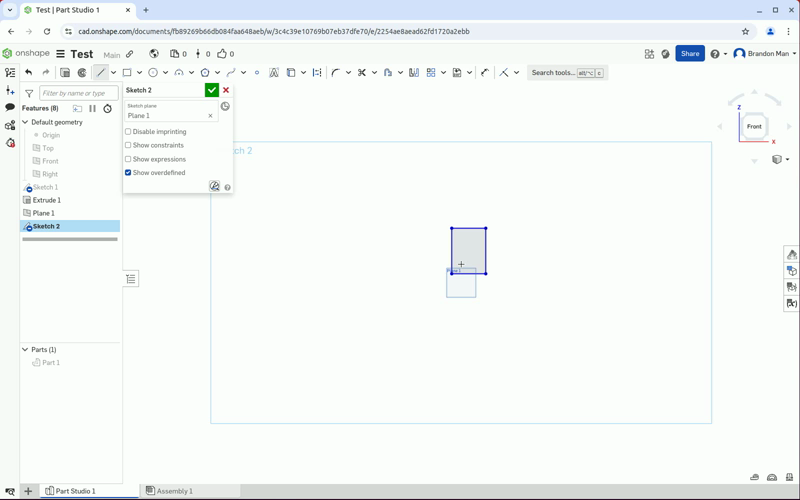
key_up(shift)
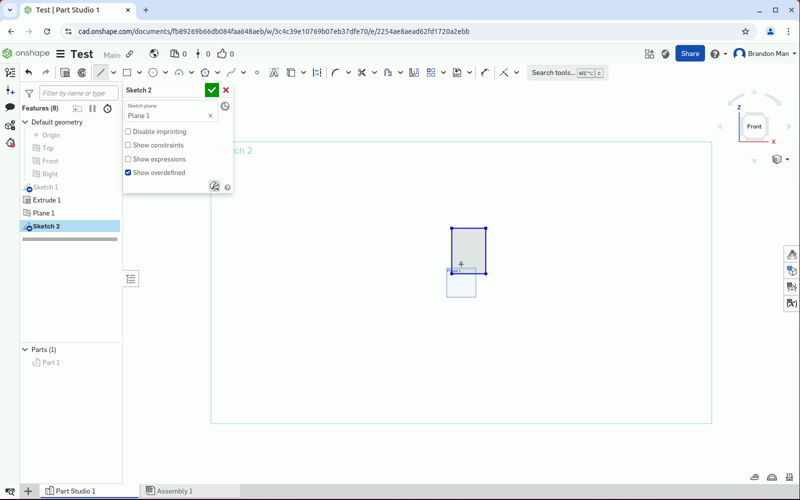
key_down(shift)
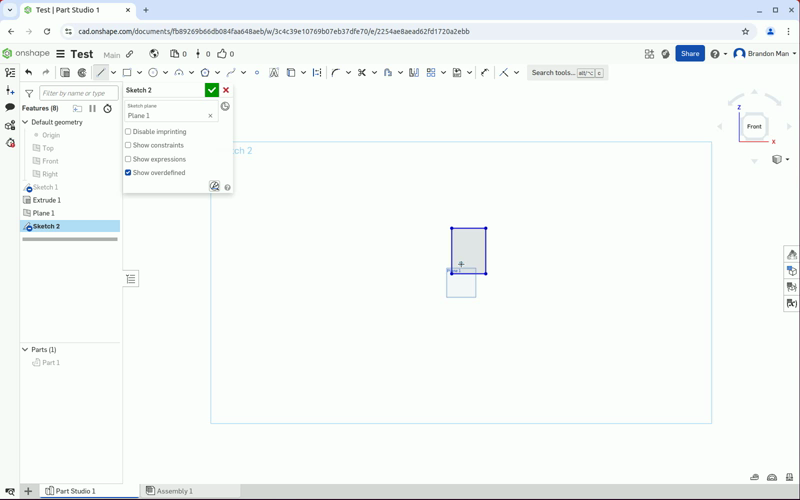
mouse_move(491, 263)
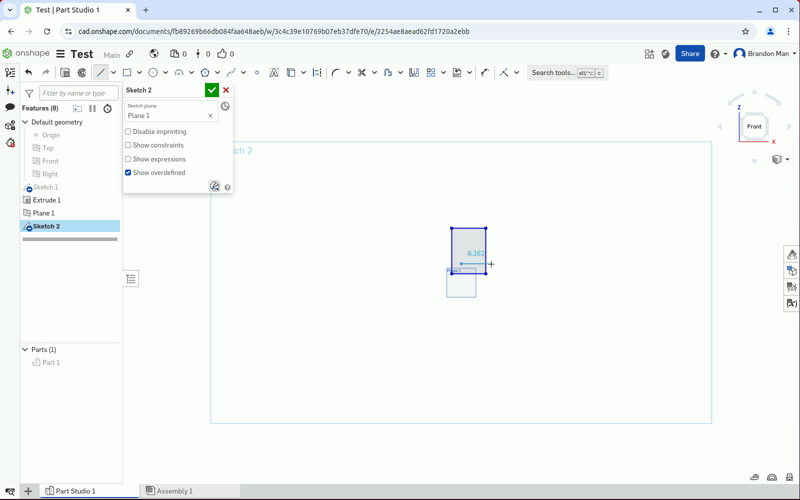
mouse_move(475, 263)
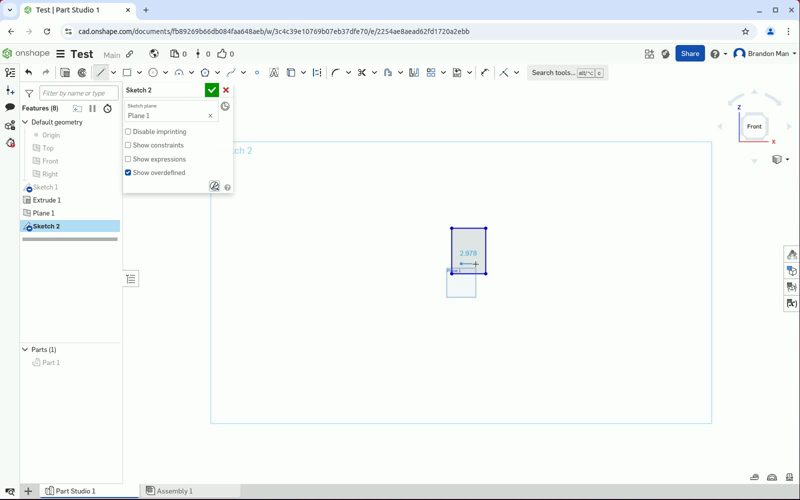
click(475, 263)
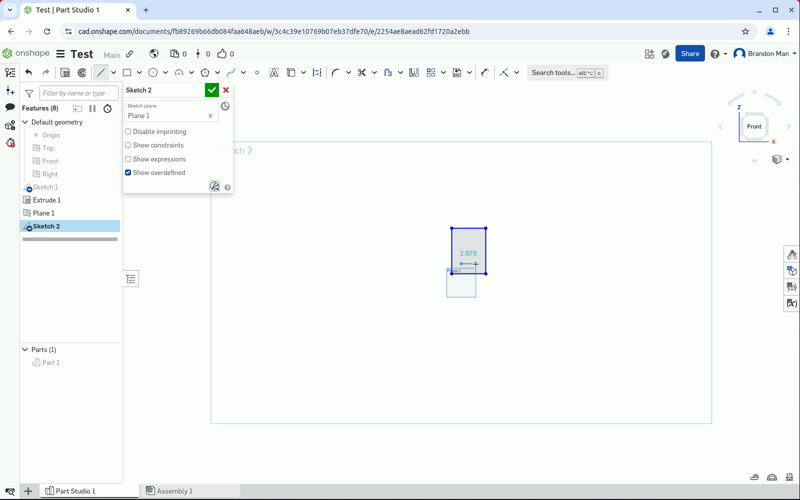
key_up(shift)
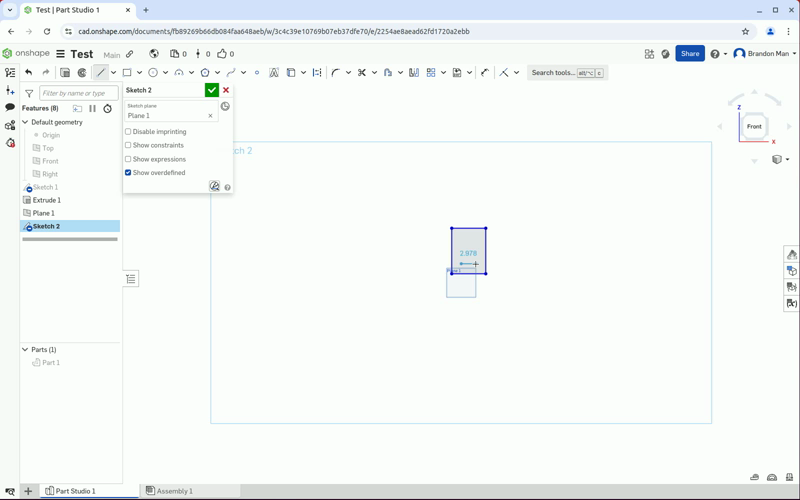
key_down(shift)
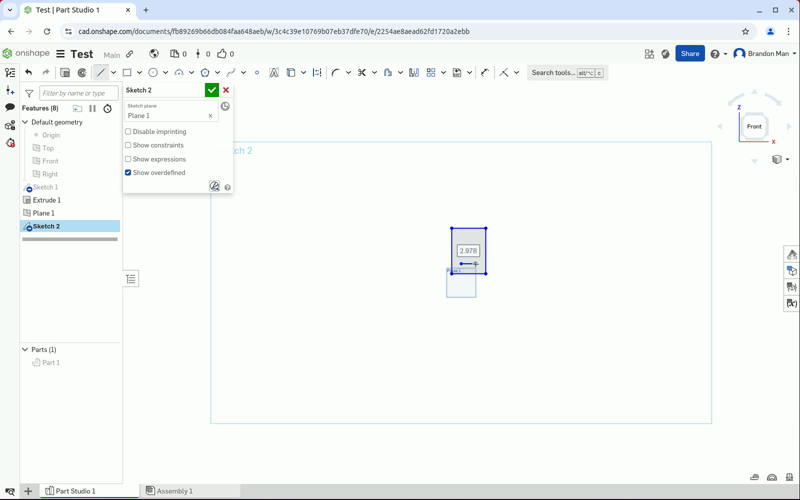
mouse_move(505, 263)
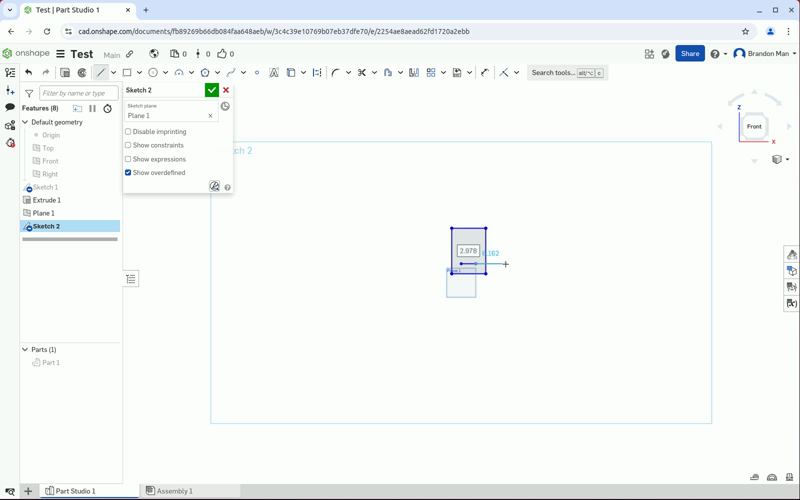
mouse_move(475, 238)
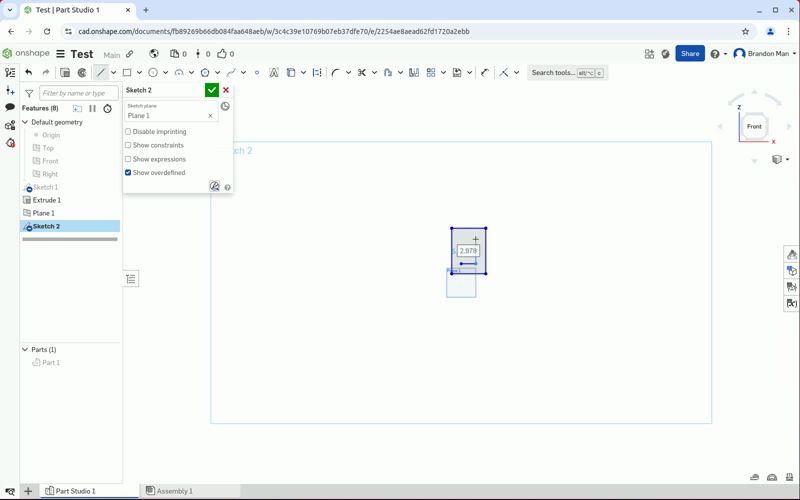
click(475, 238)
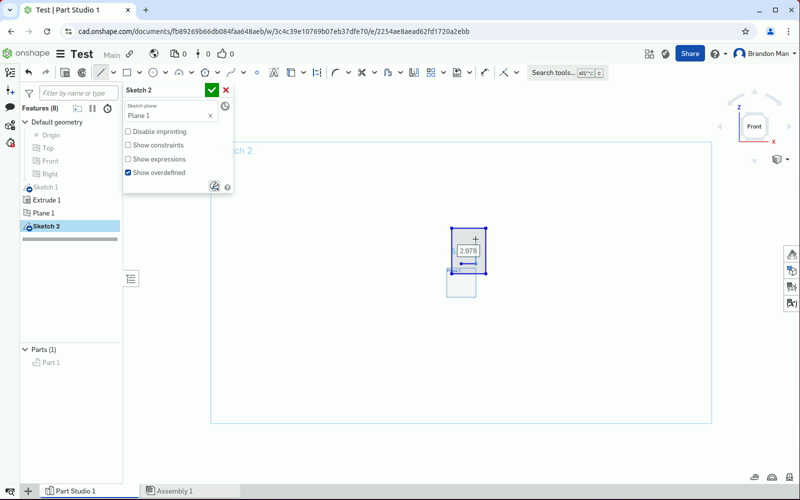
key_up(shift)
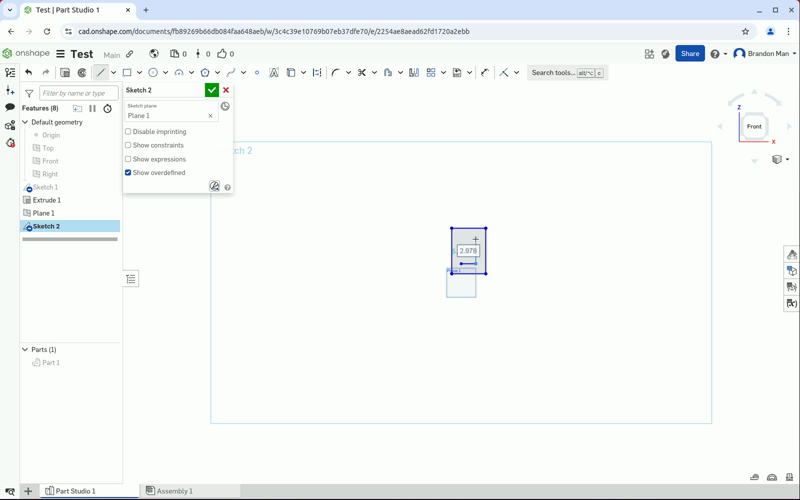
key_down(shift)
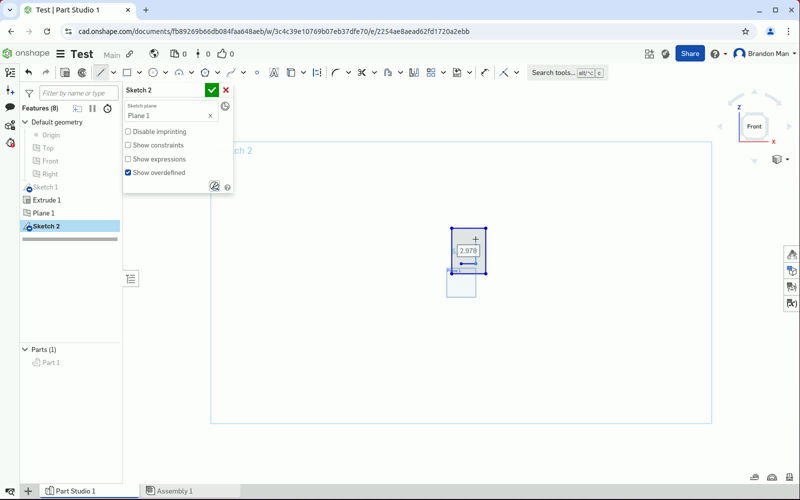
mouse_move(505, 238)
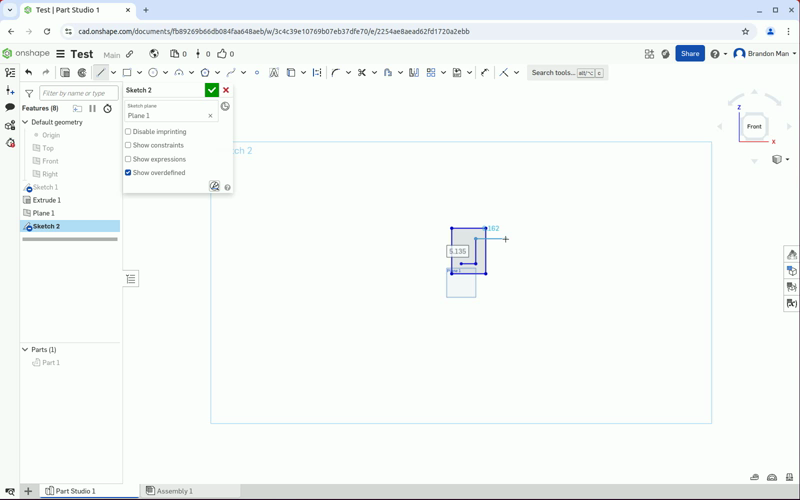
mouse_move(461, 238)
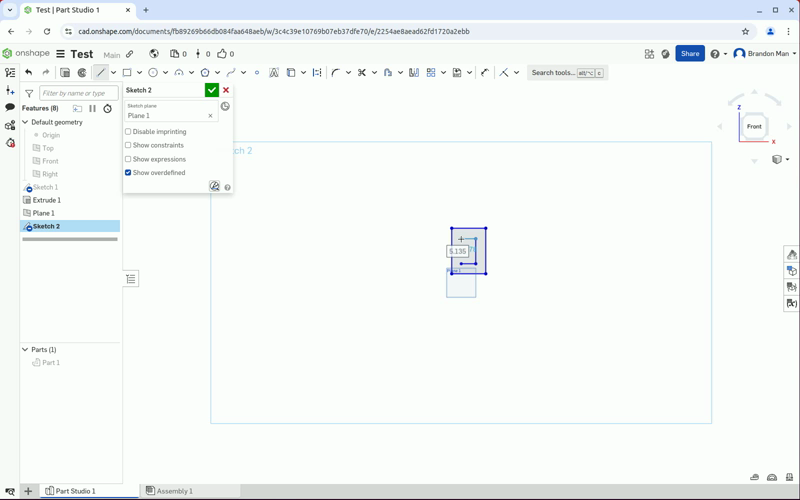
click(461, 238)
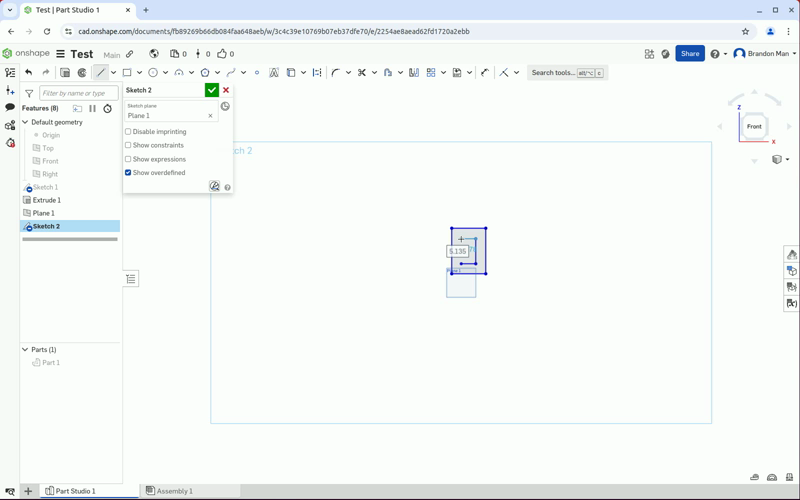
key_up(shift)
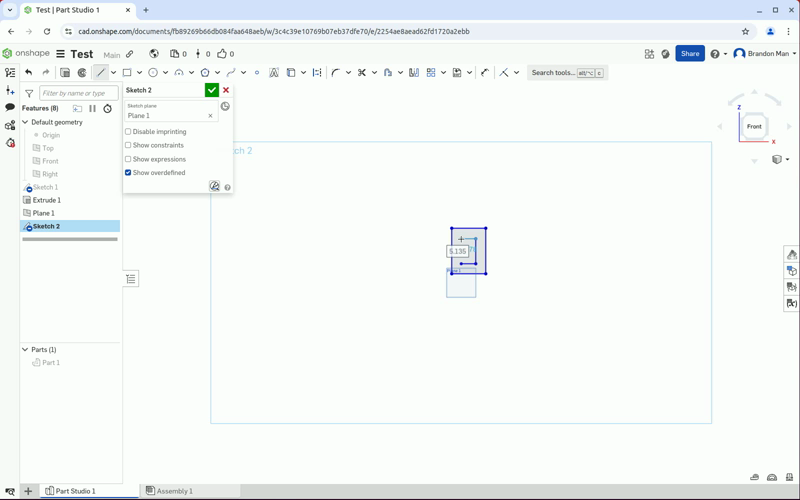
mouse_move(491, 238)
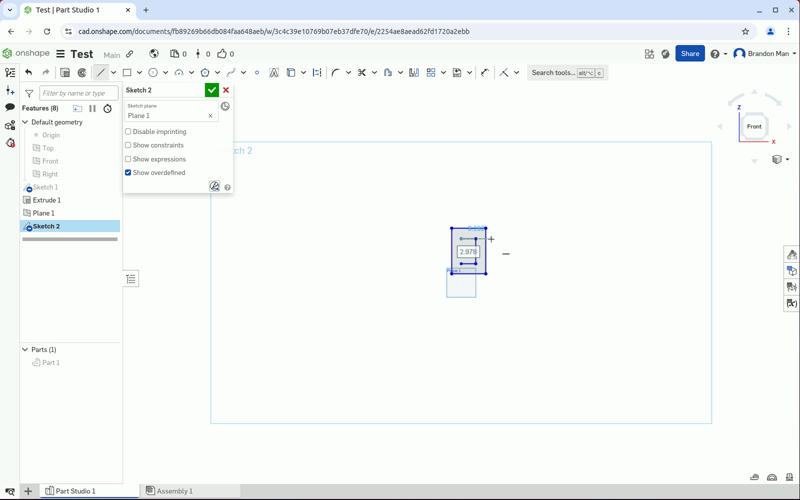
key_down(shift)
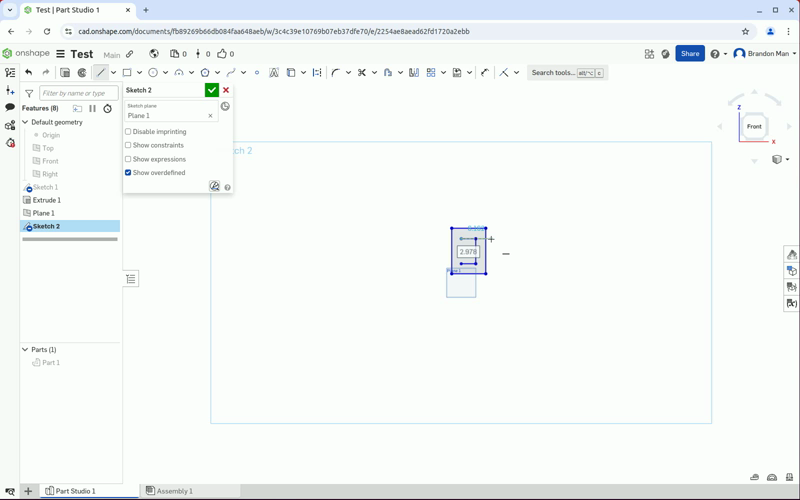
mouse_move(461, 263)
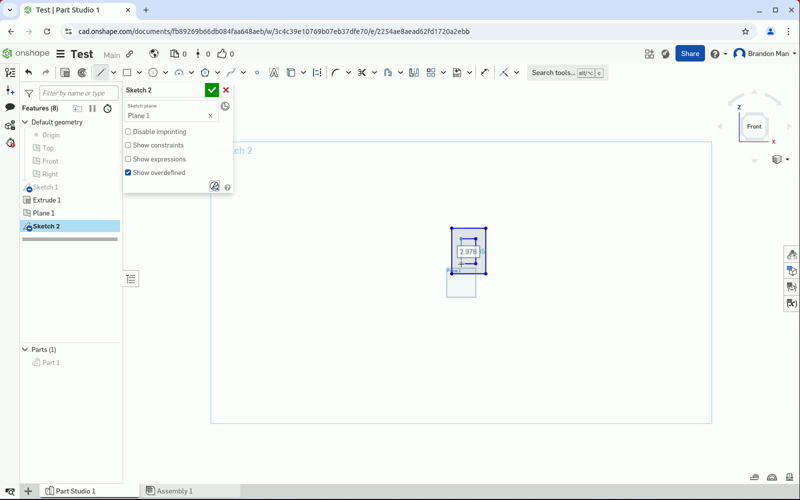
key_up(shift)
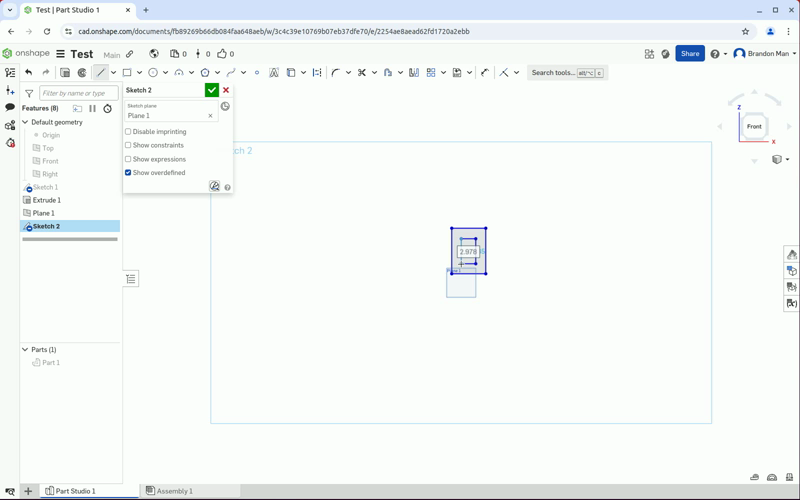
click(461, 263)
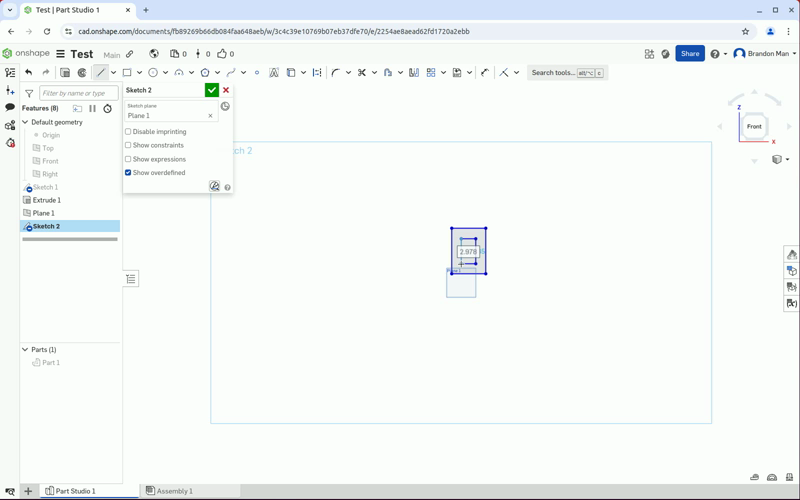
key(esc)
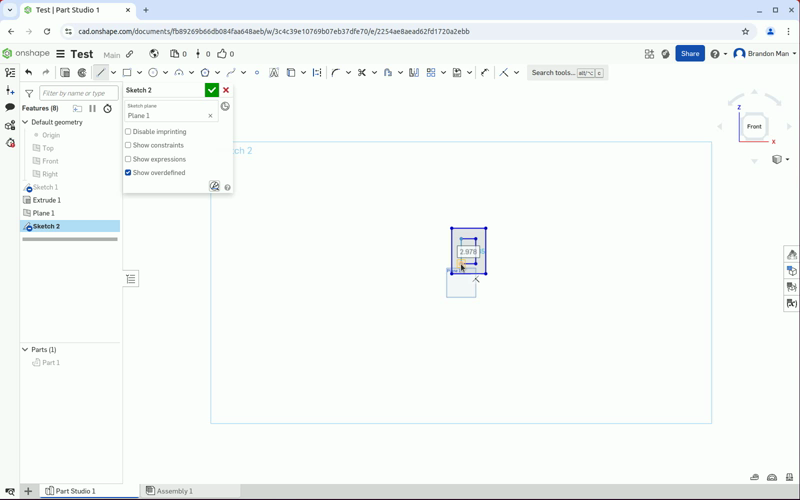
mouse_move(476, 230)
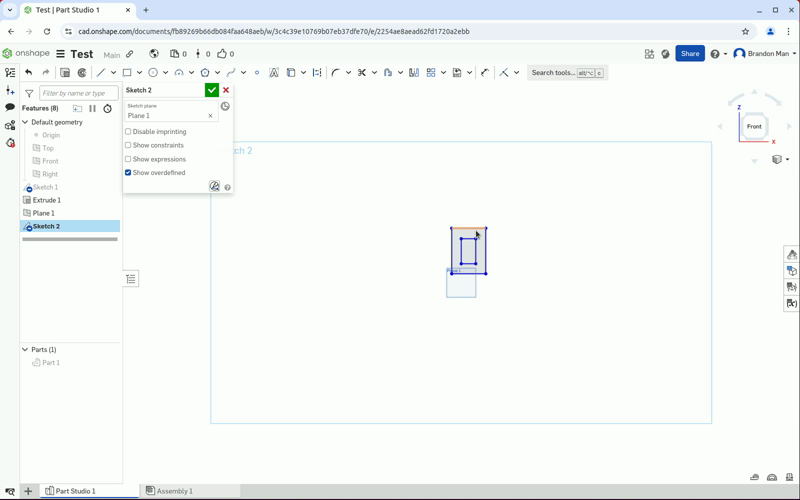
scroll(6)
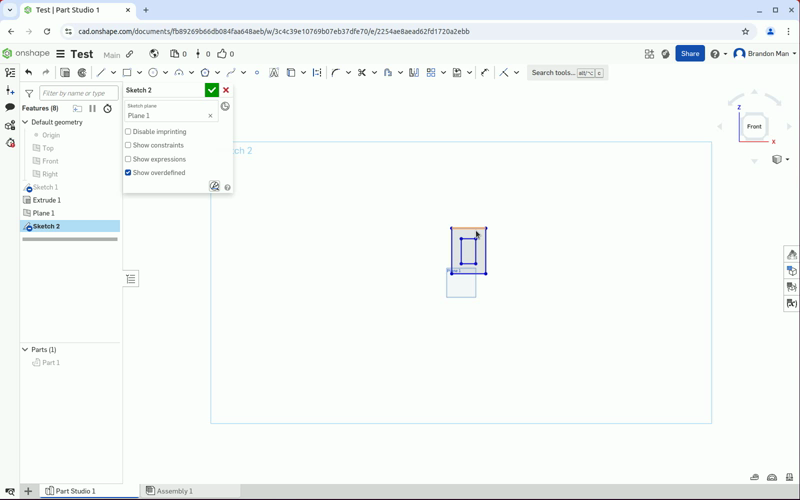
scroll(6)
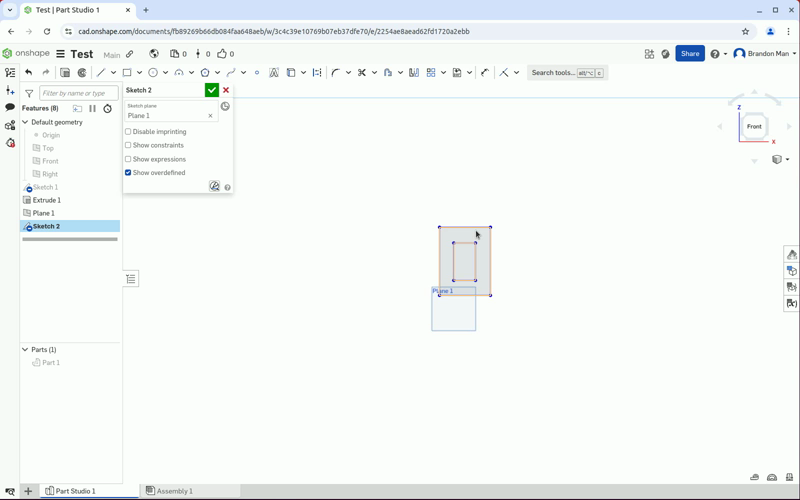
scroll(6)
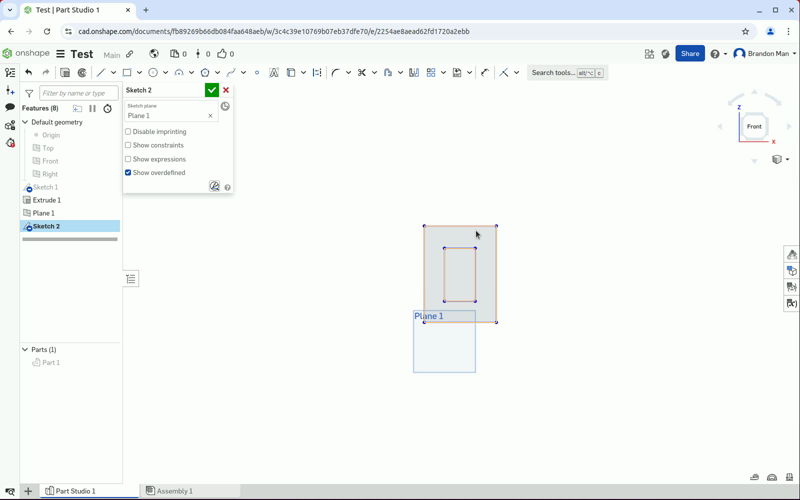
scroll(6)
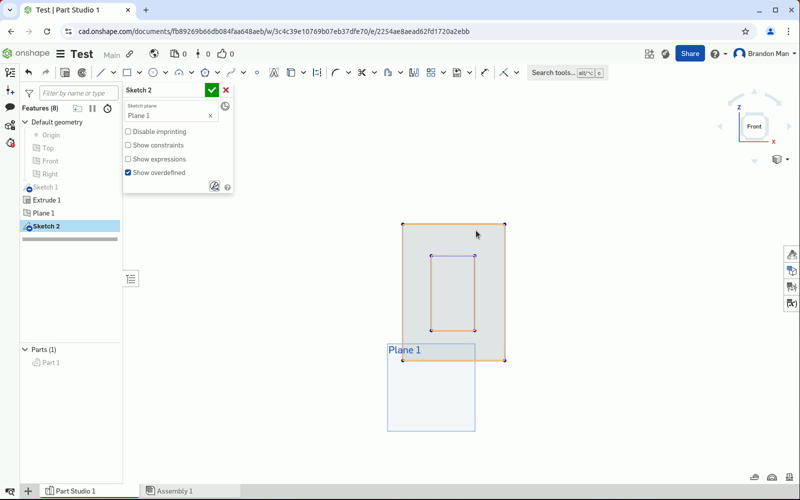
scroll(6)
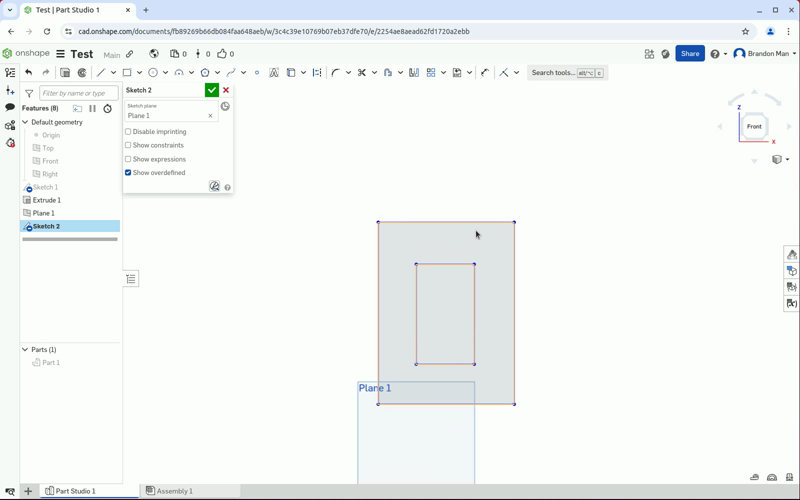
scroll(6)
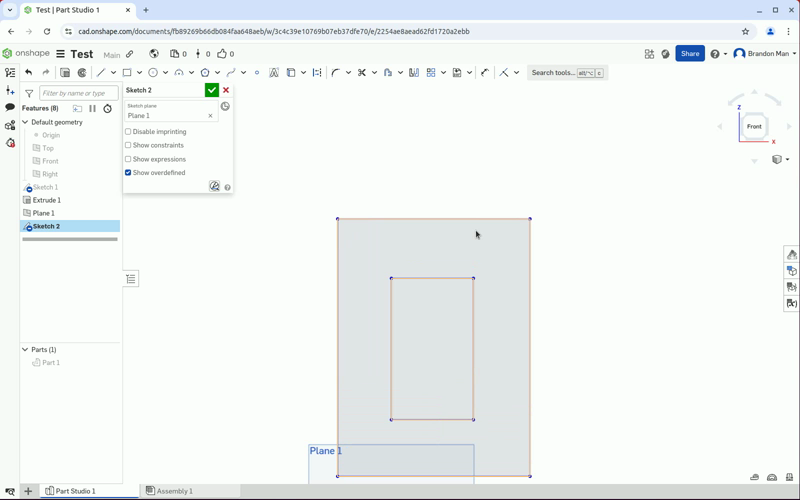
scroll(6)
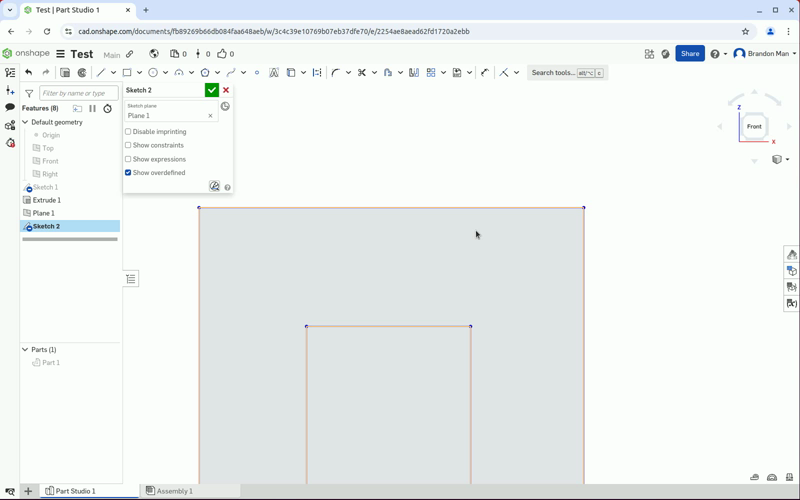
click(476, 230)
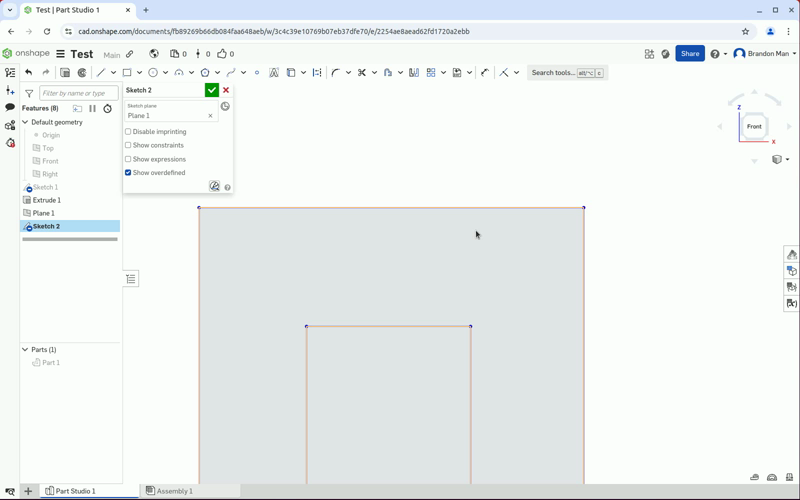
scroll(-6)
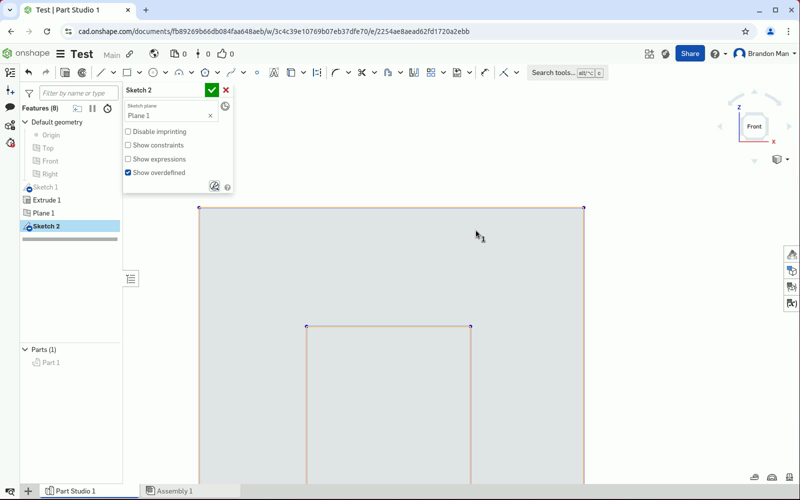
scroll(-6)
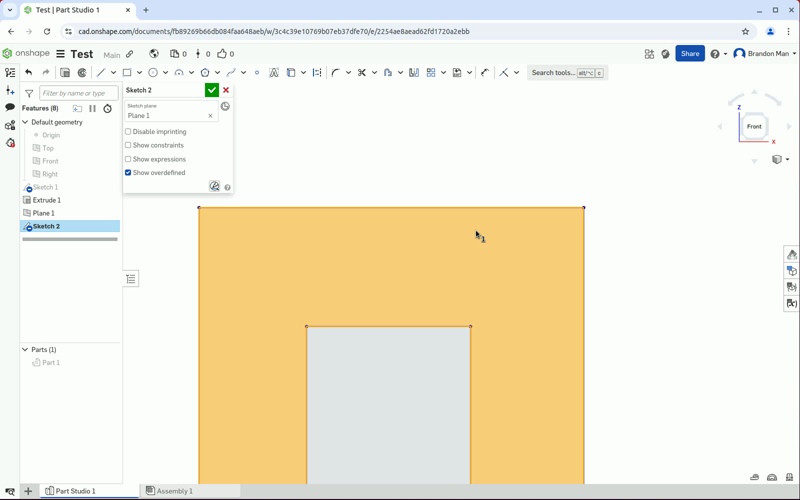
scroll(-6)
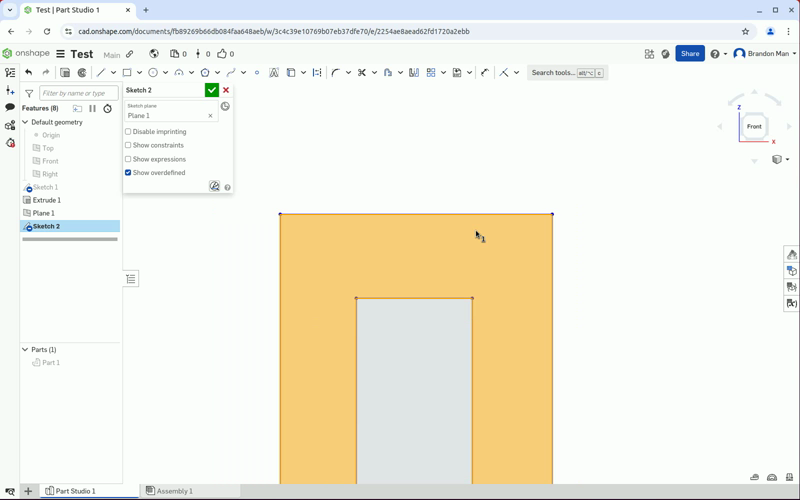
scroll(-6)
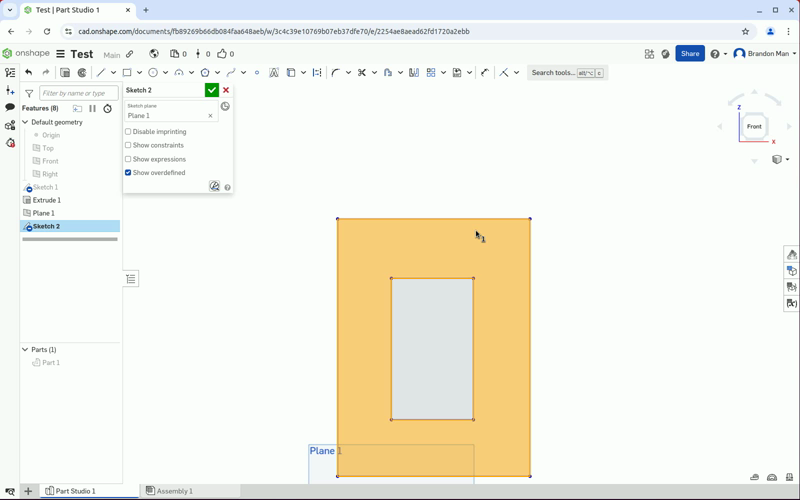
scroll(-6)
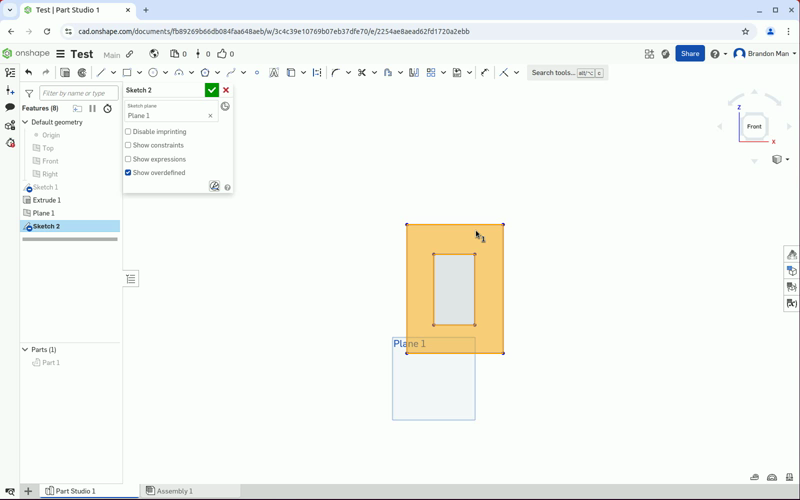
scroll(-6)
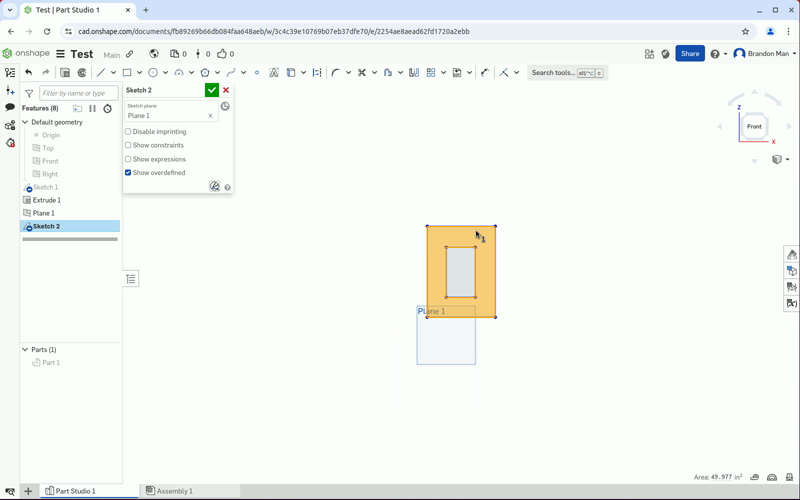
scroll(-6)
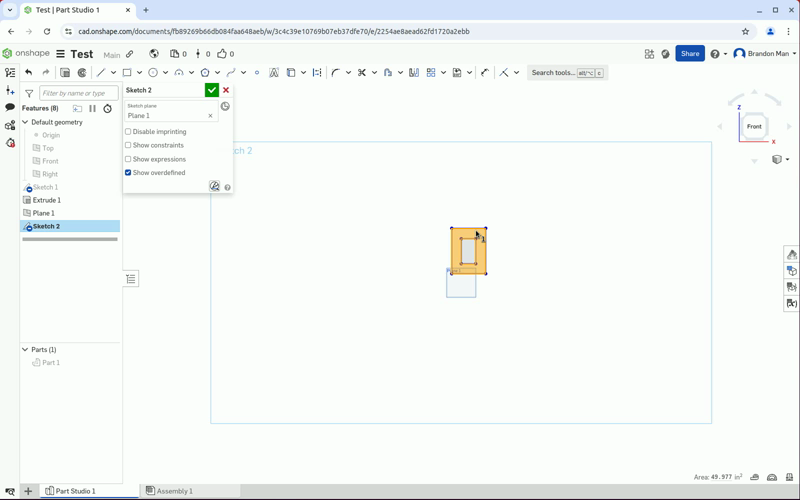
mouse_move(73, 352)
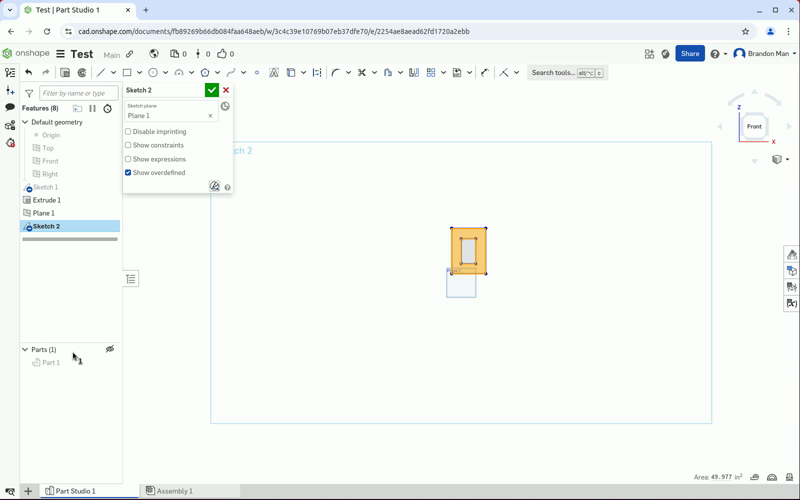
key(shift+y)
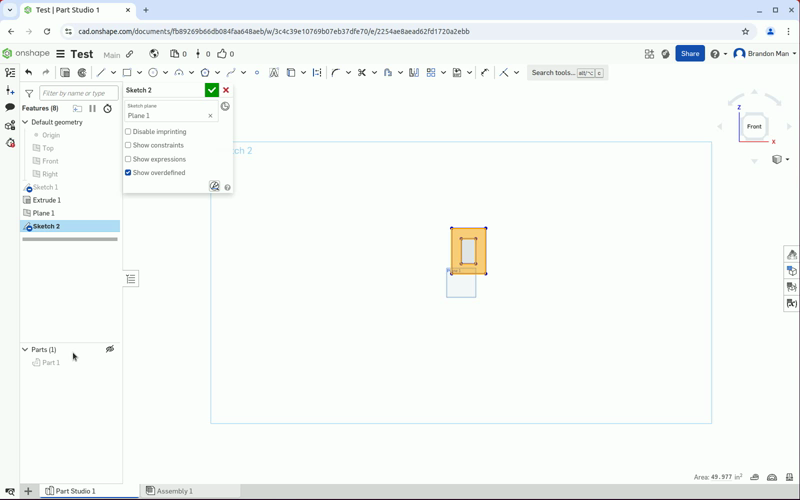
key(shift+e)
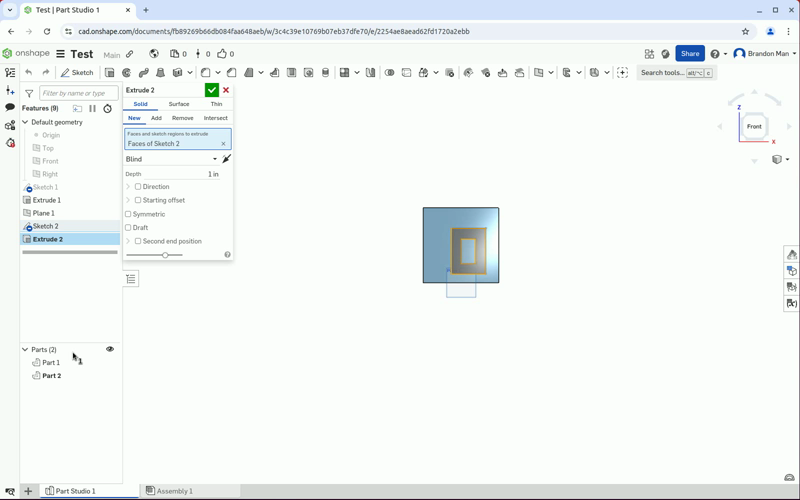
mouse_move(143, 106)
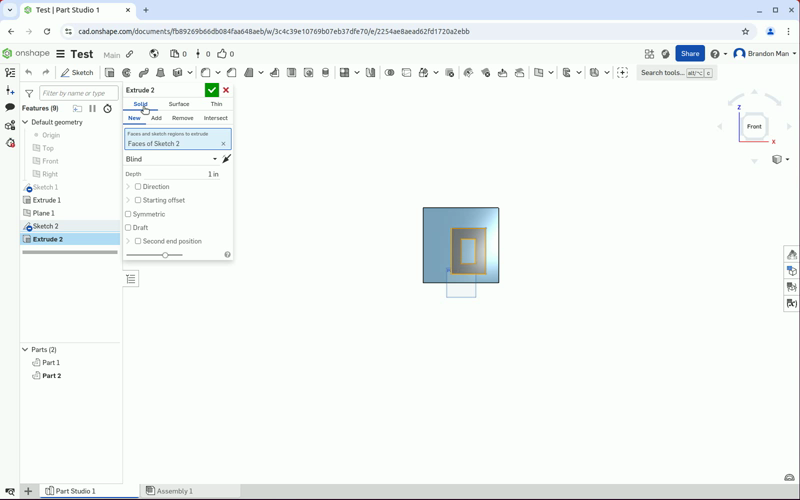
click(143, 106)
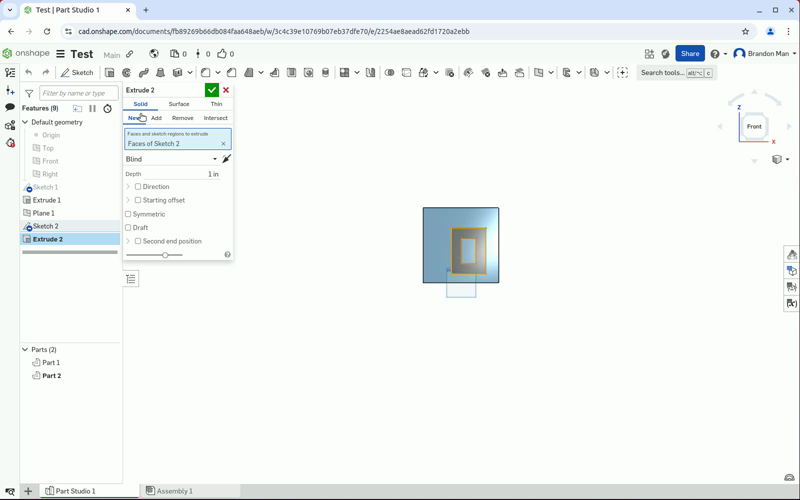
mouse_move(137, 120)
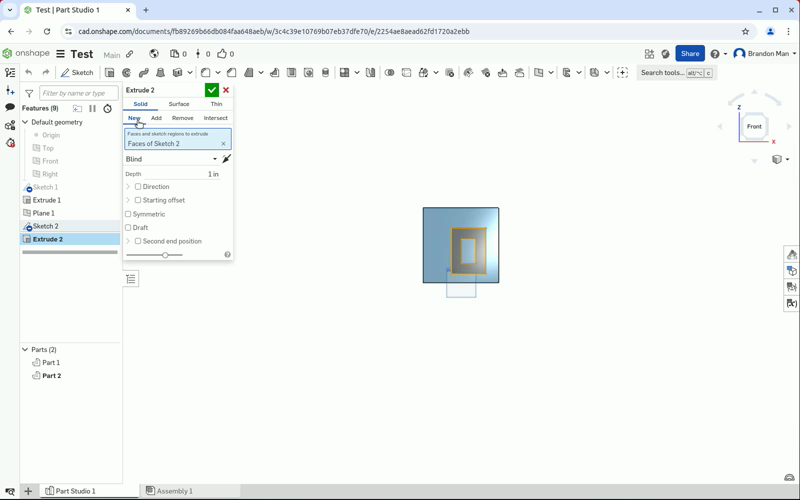
click(137, 120)
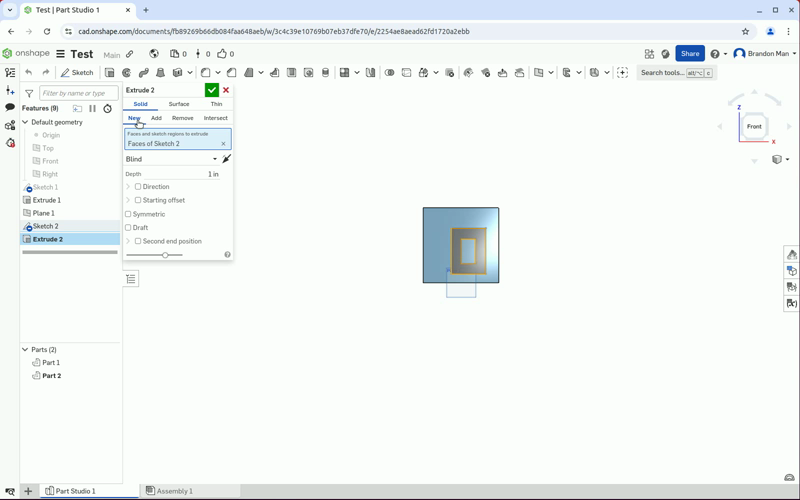
key(tab, 4)
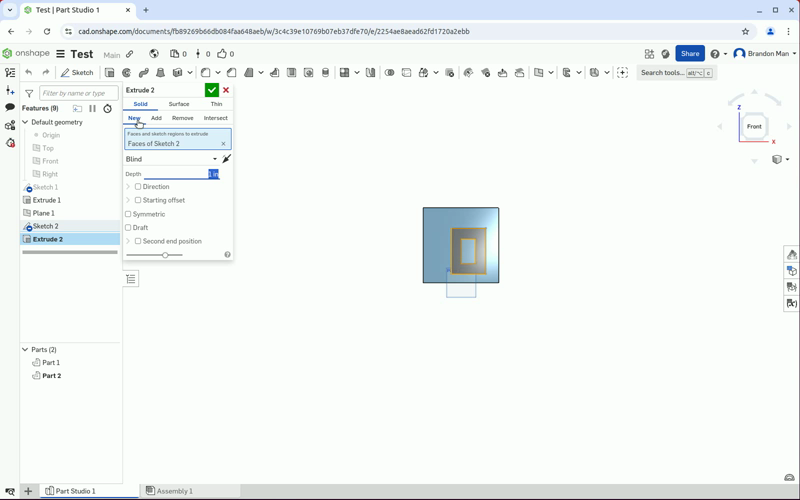
text(16.128)
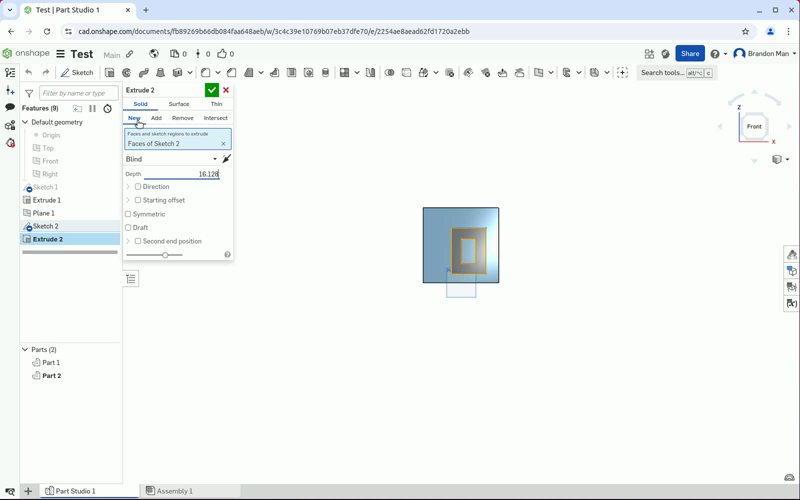
key(enter)
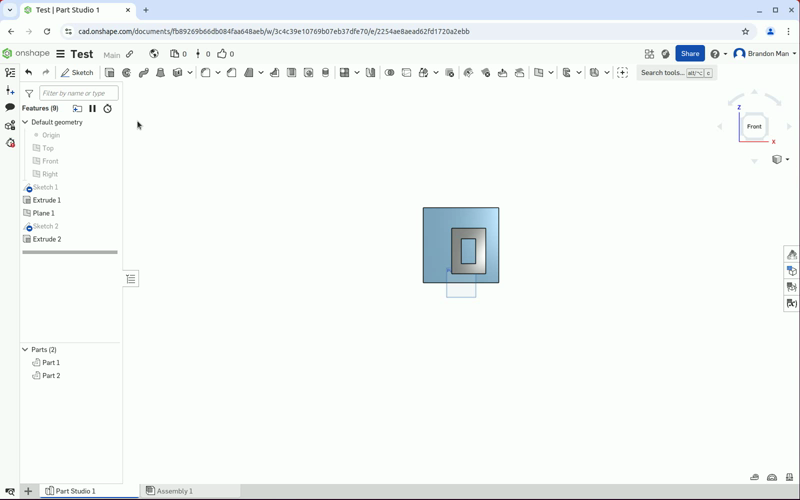
key(shift+h)
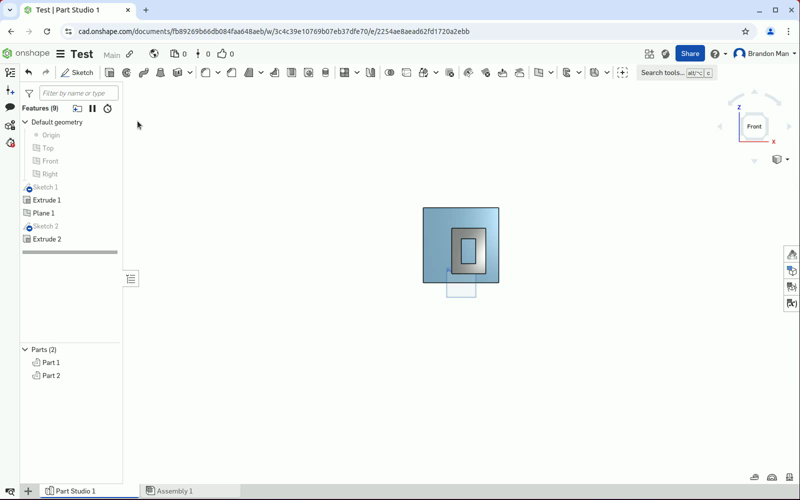
key(shift+h)
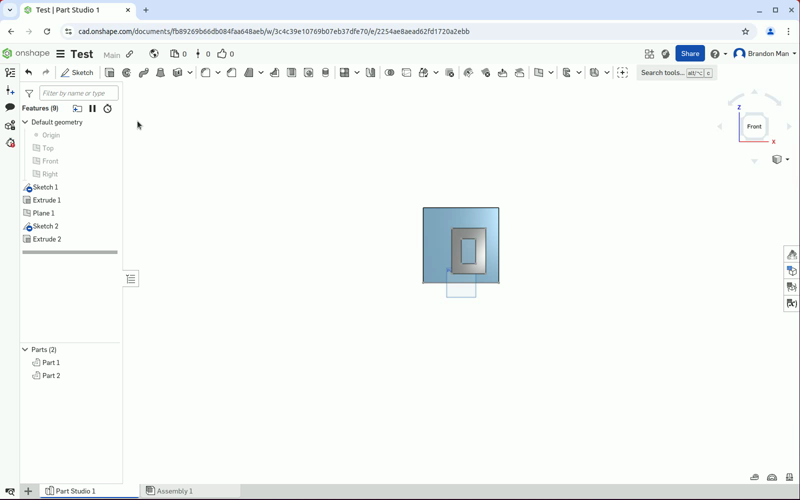
key(shift+7)
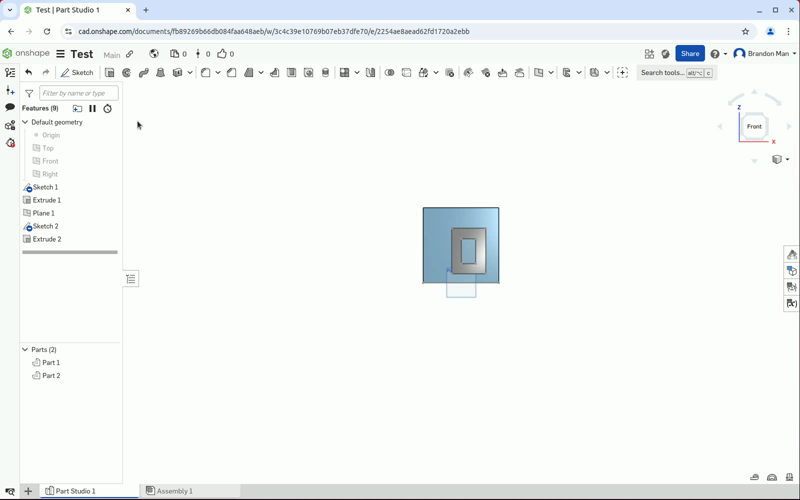
key(left, 2)
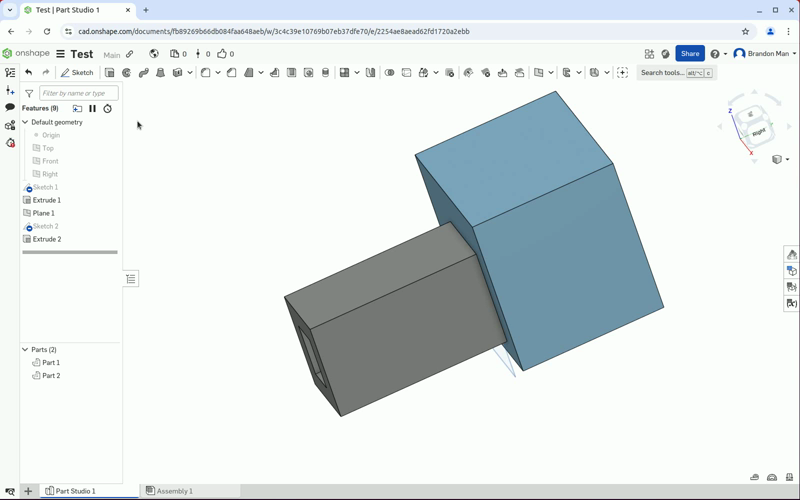
key(down, 2)
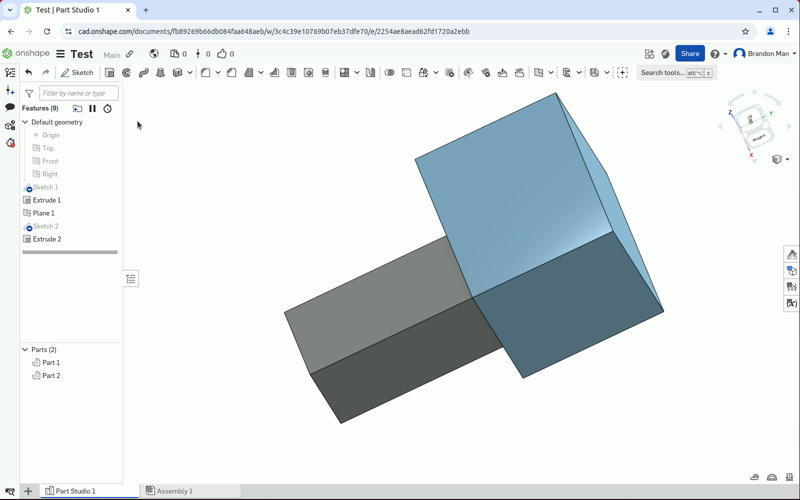
key(up, 2)
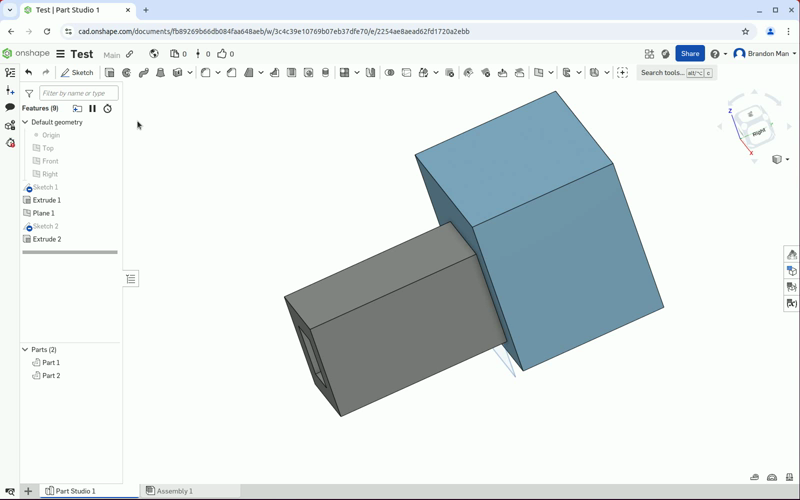
key(right, 2)
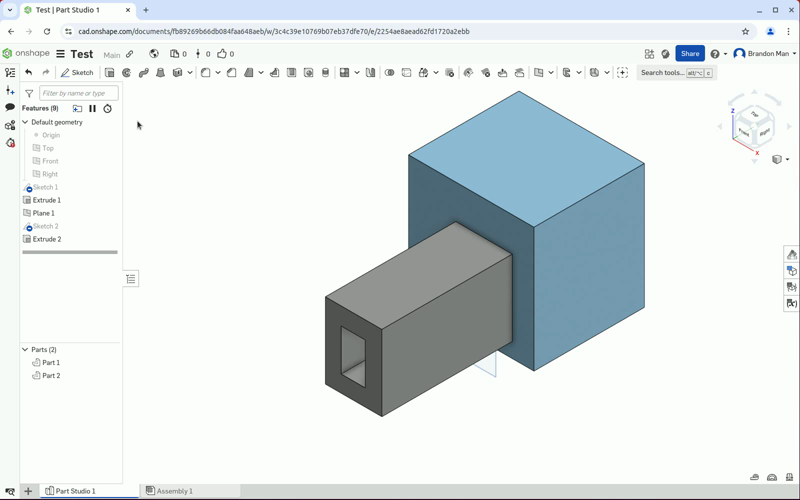
mouse_move(73, 189)
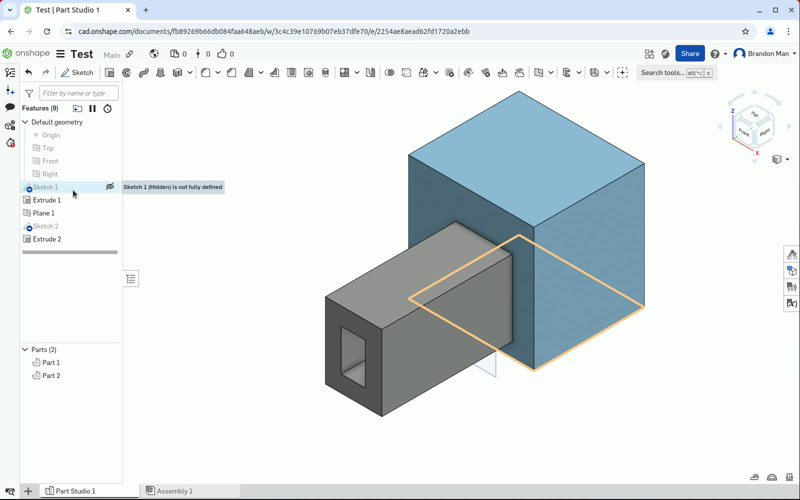
click(73, 189)